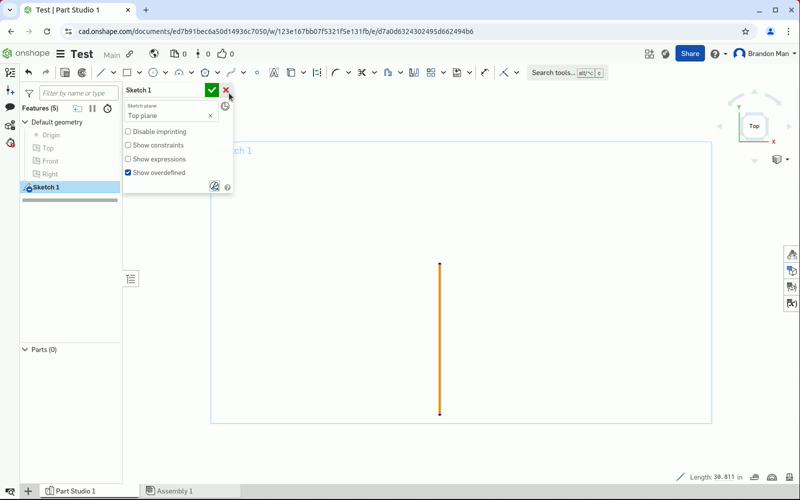
key(shift+h)
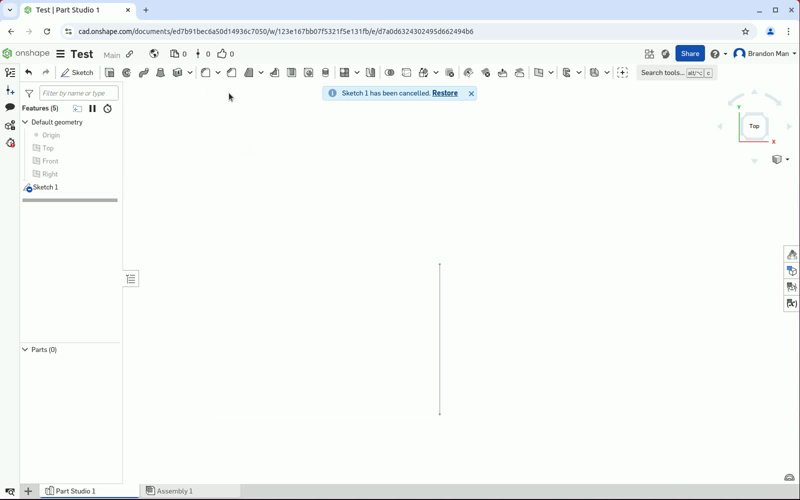
key(shift+s)
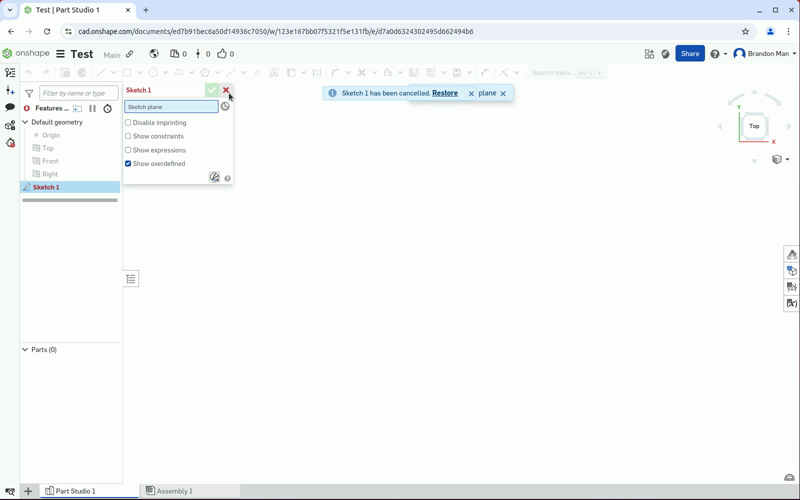
mouse_move(73, 150)
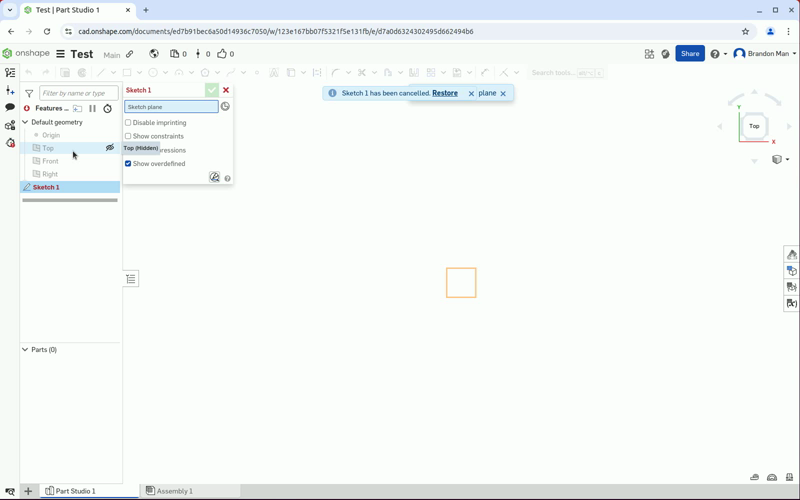
click(73, 150)
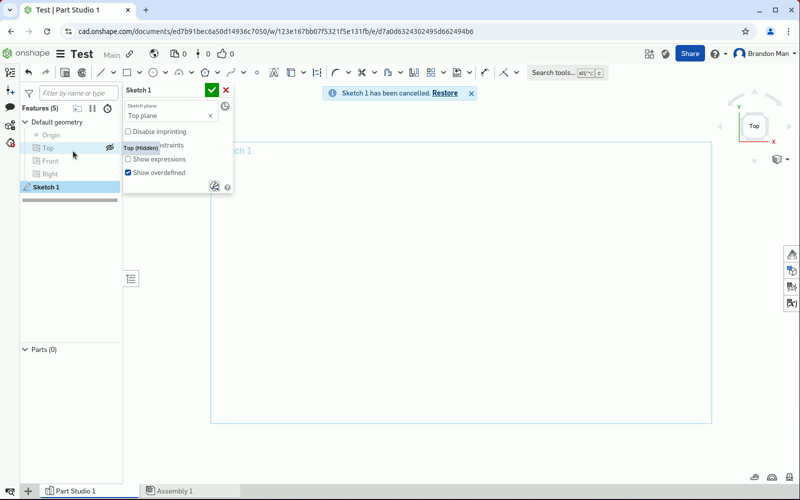
mouse_move(73, 352)
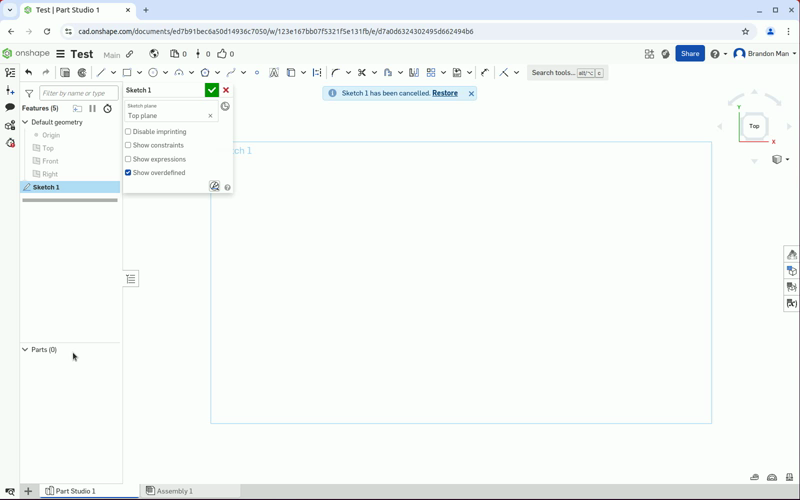
key(y)
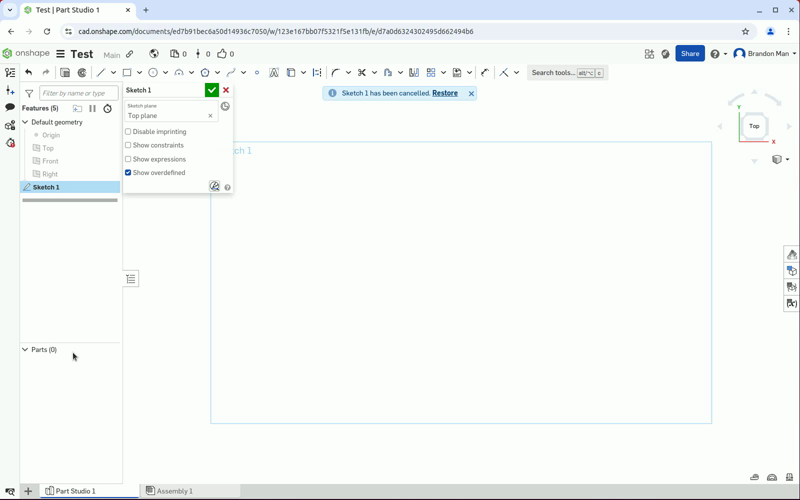
key(l)
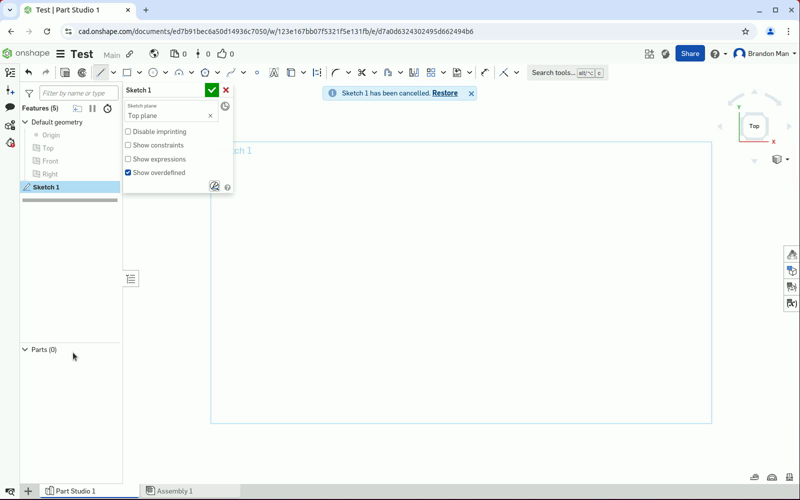
key_down(shift)
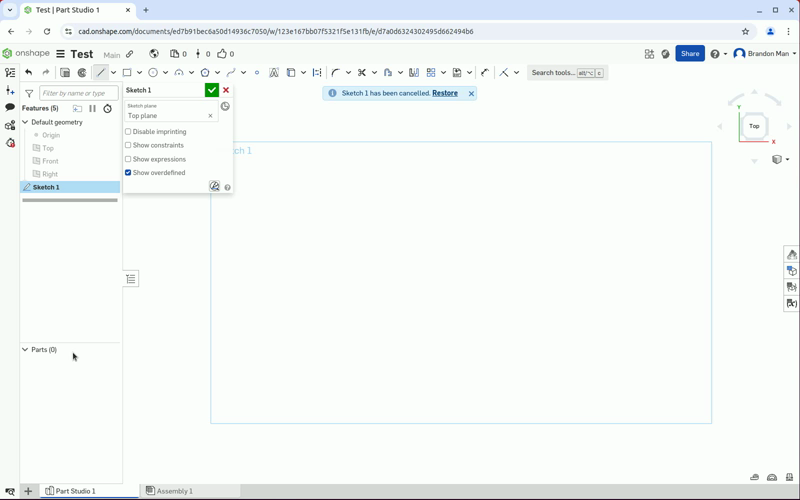
mouse_move(348, 348)
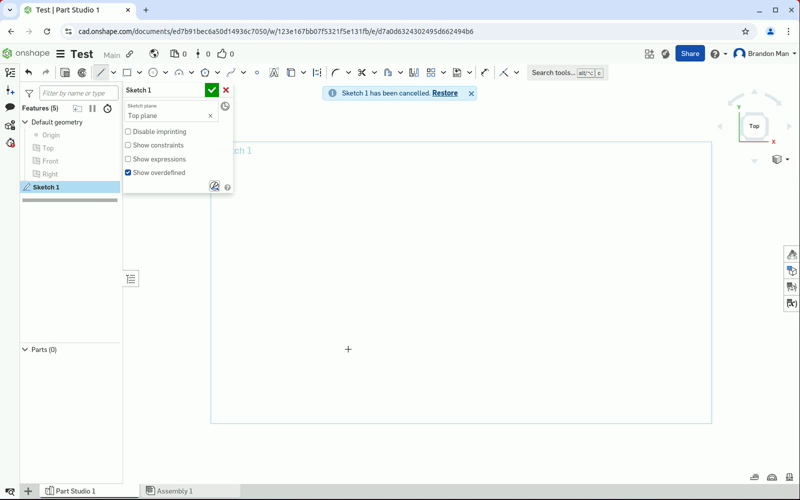
click(348, 348)
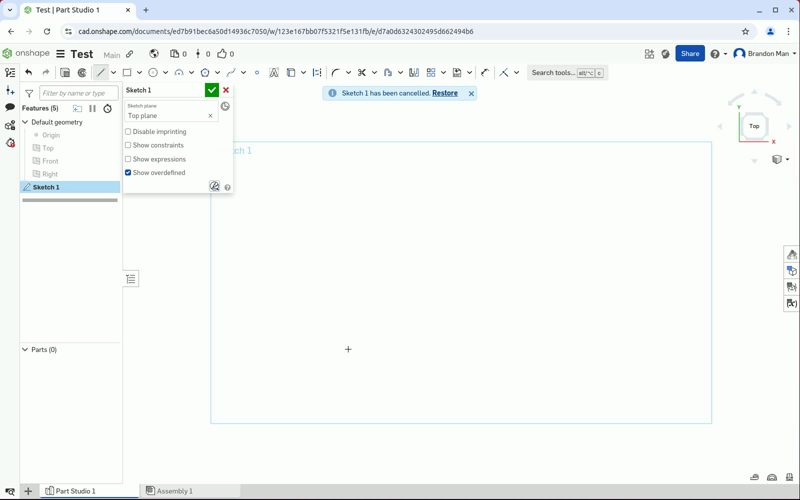
key_up(shift)
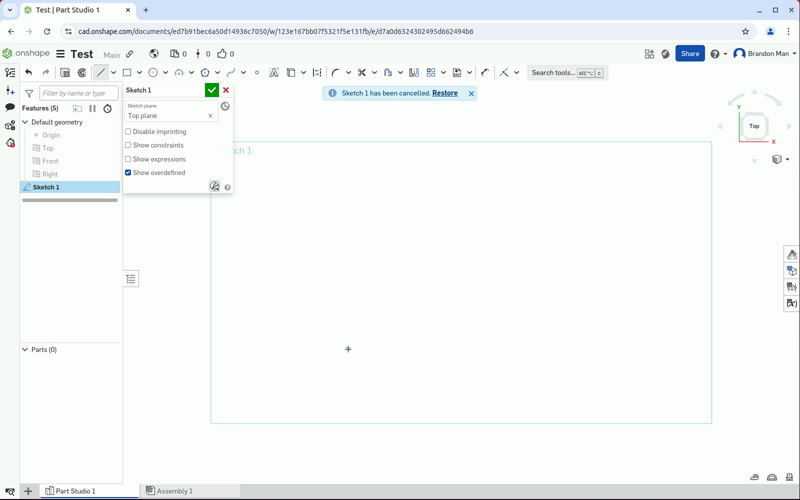
key_down(shift)
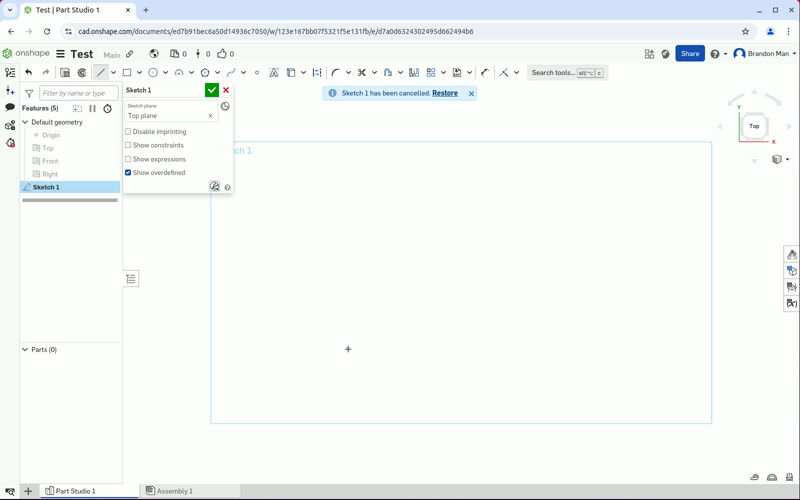
mouse_move(378, 348)
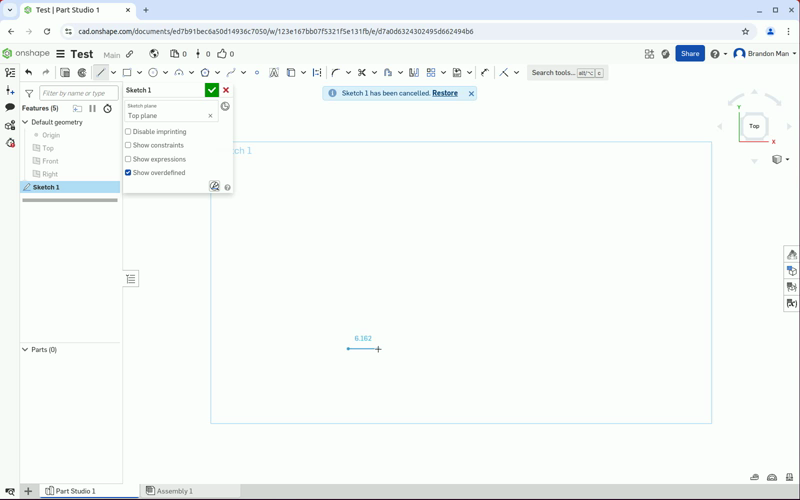
mouse_move(381, 348)
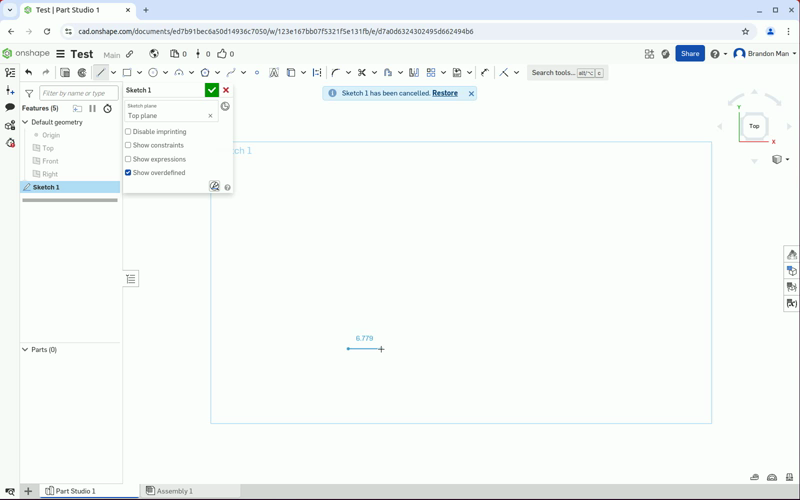
click(381, 348)
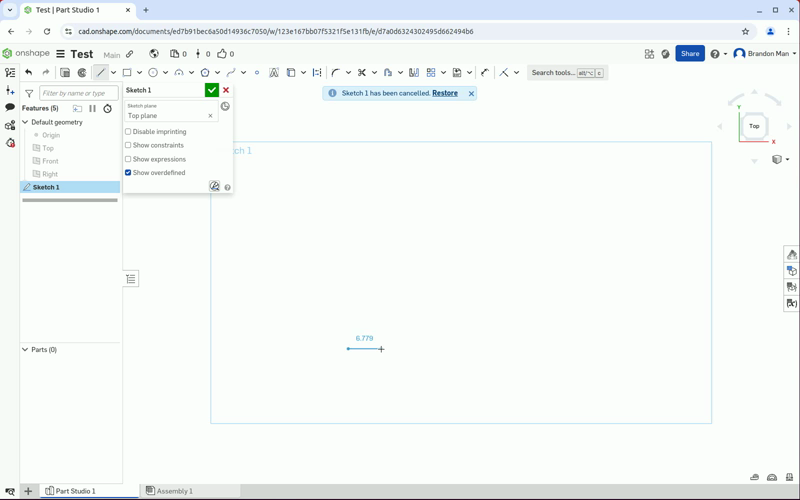
key_up(shift)
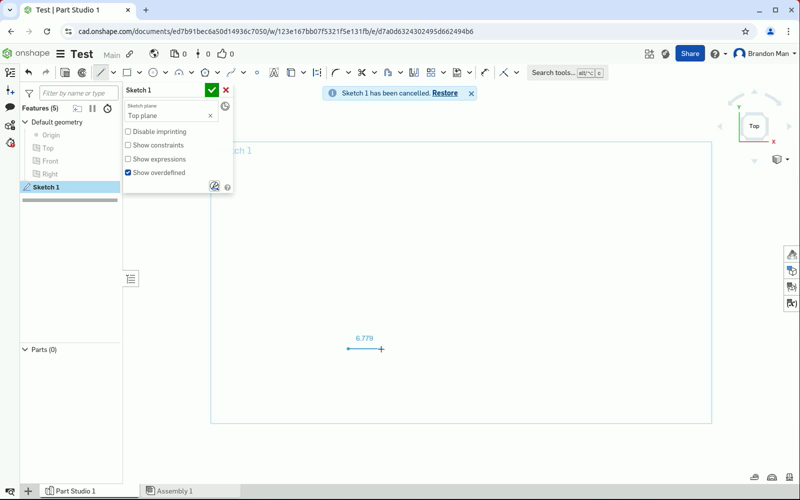
key_down(shift)
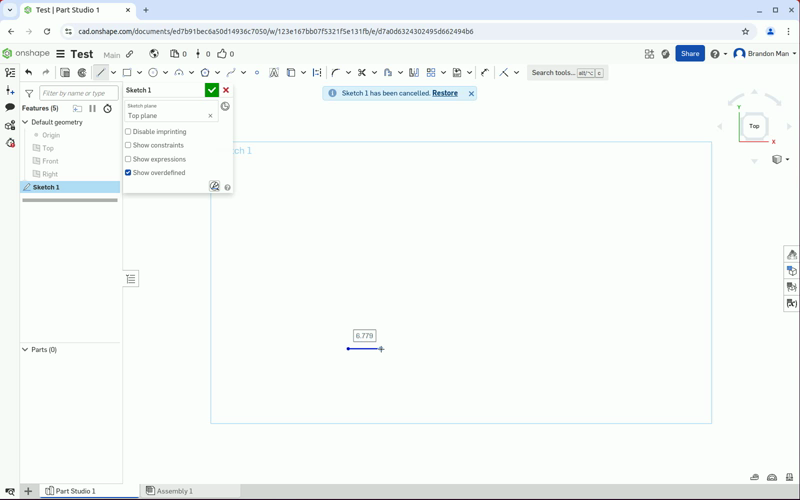
mouse_move(381, 282)
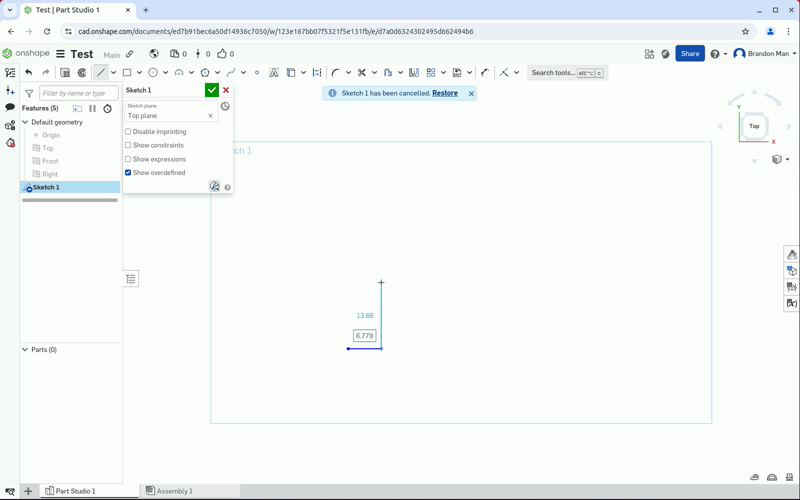
click(381, 282)
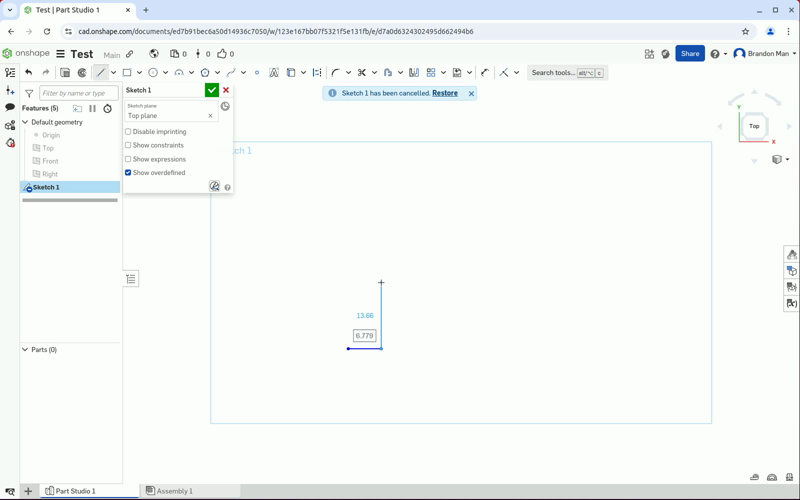
key_up(shift)
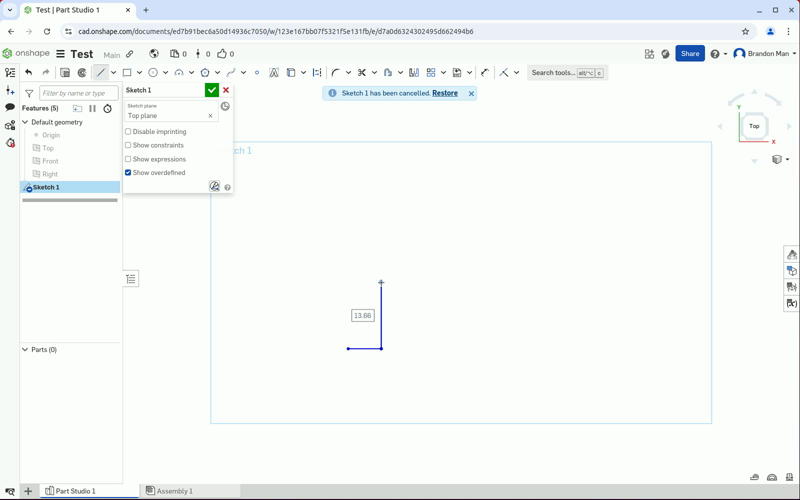
key_down(shift)
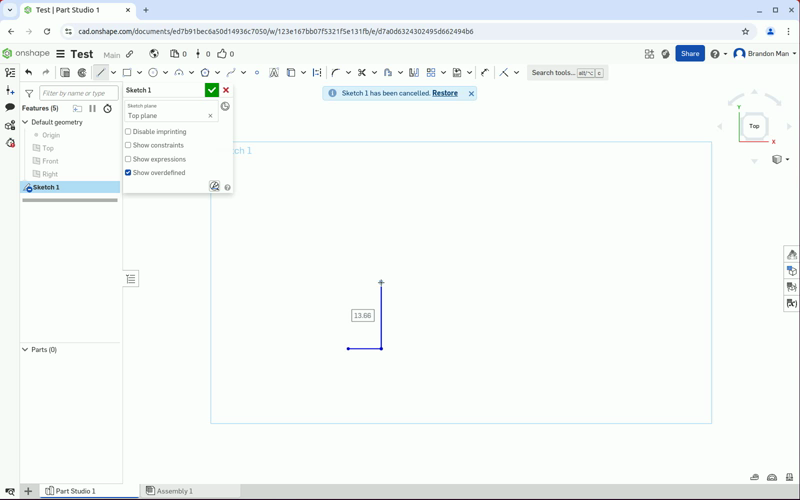
mouse_move(479, 282)
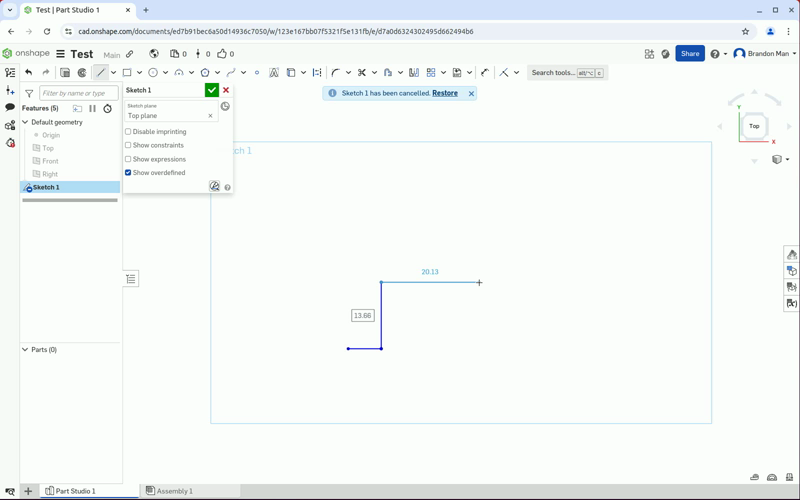
click(479, 282)
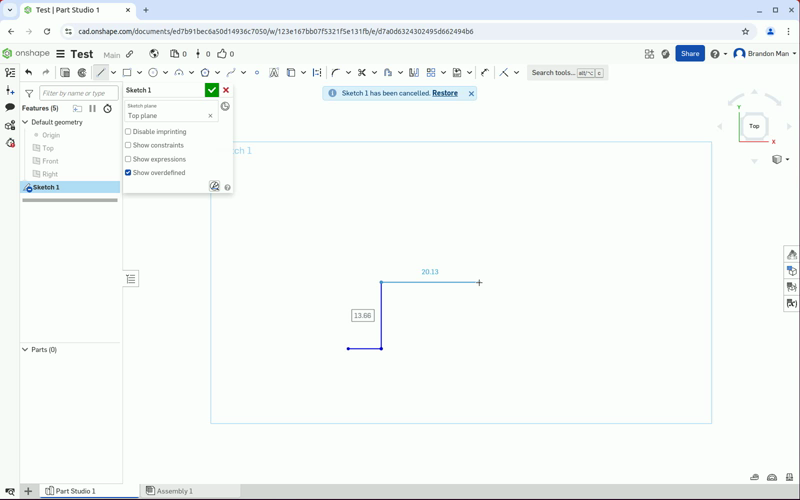
key_up(shift)
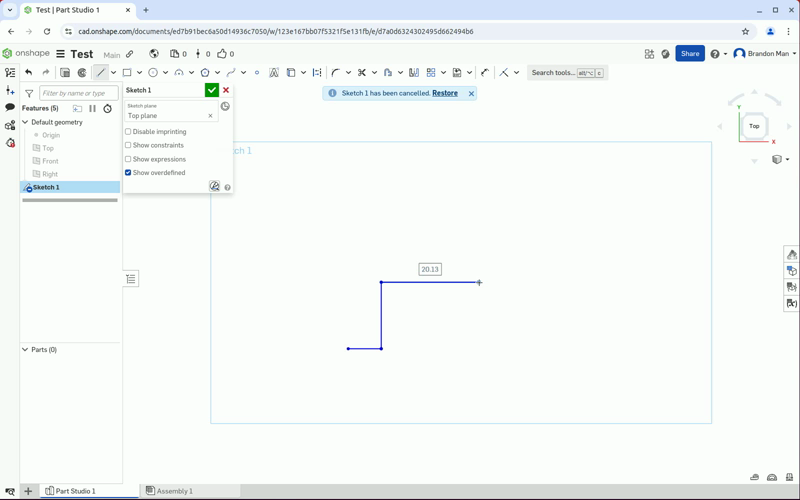
key_down(shift)
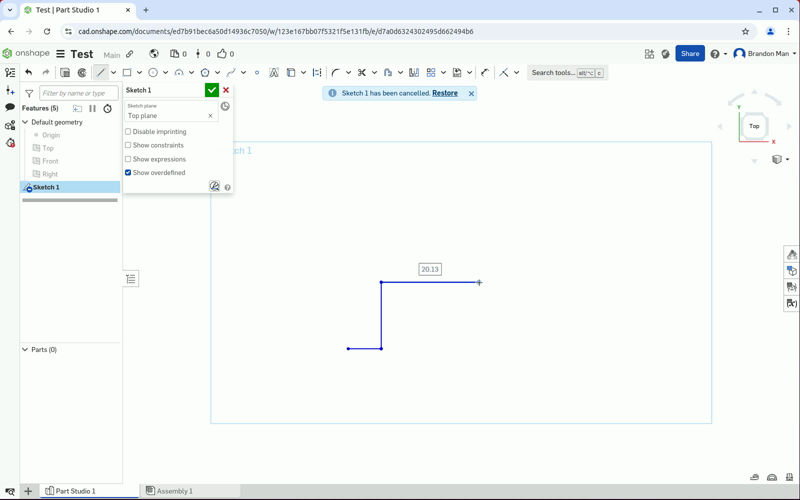
mouse_move(509, 282)
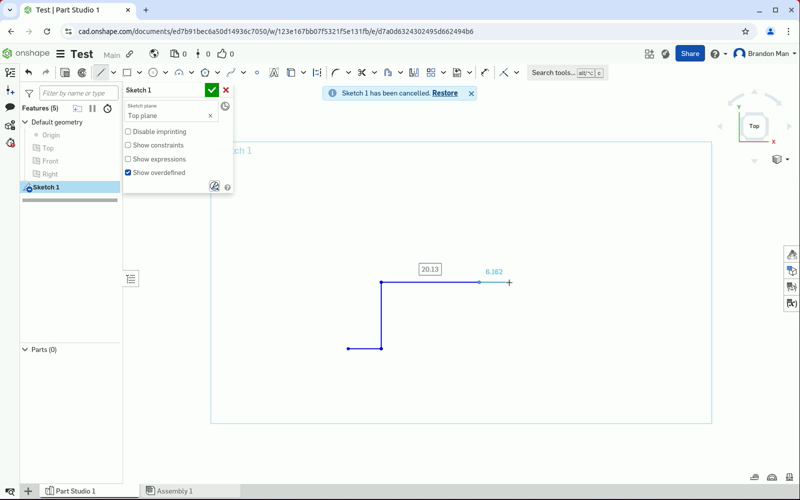
mouse_move(479, 250)
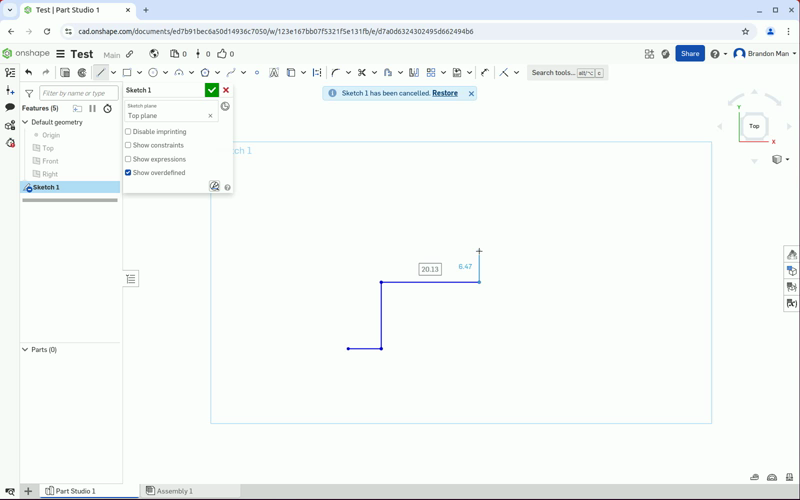
click(479, 250)
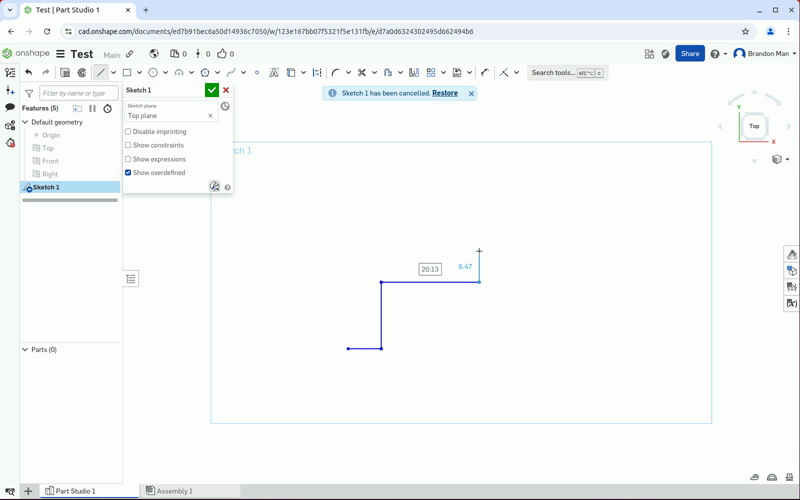
key_up(shift)
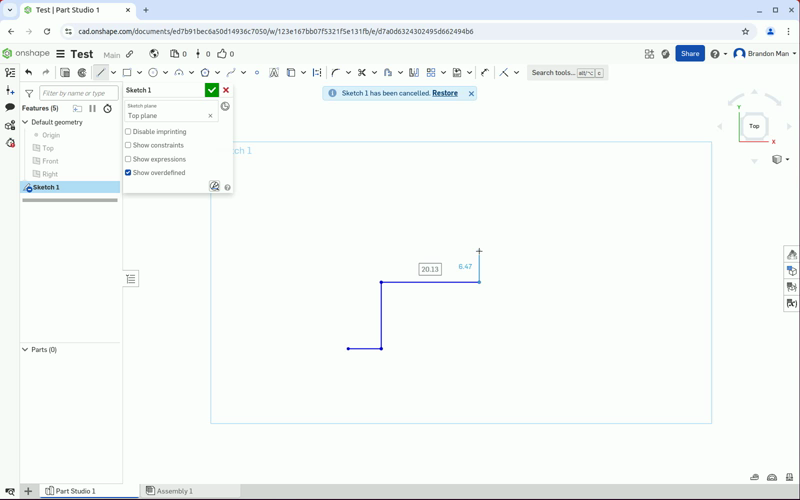
key_down(shift)
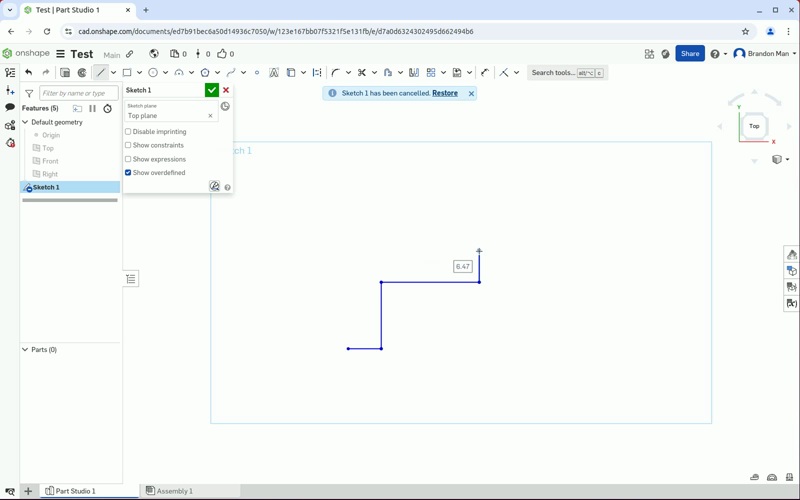
mouse_move(348, 250)
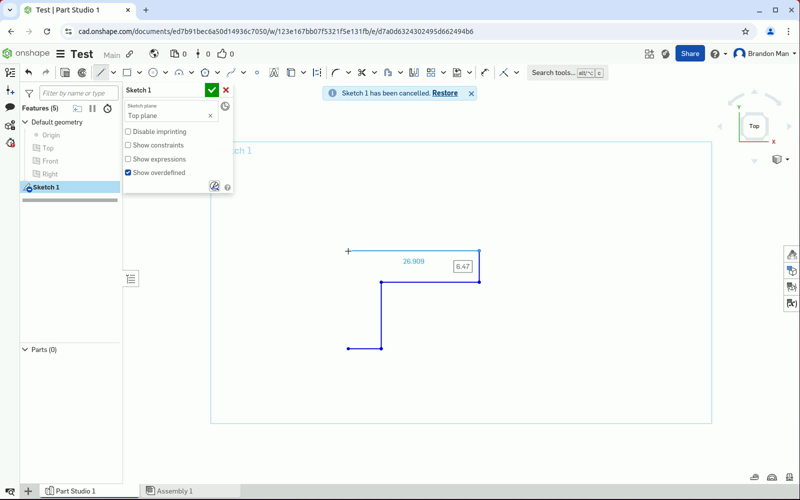
click(348, 250)
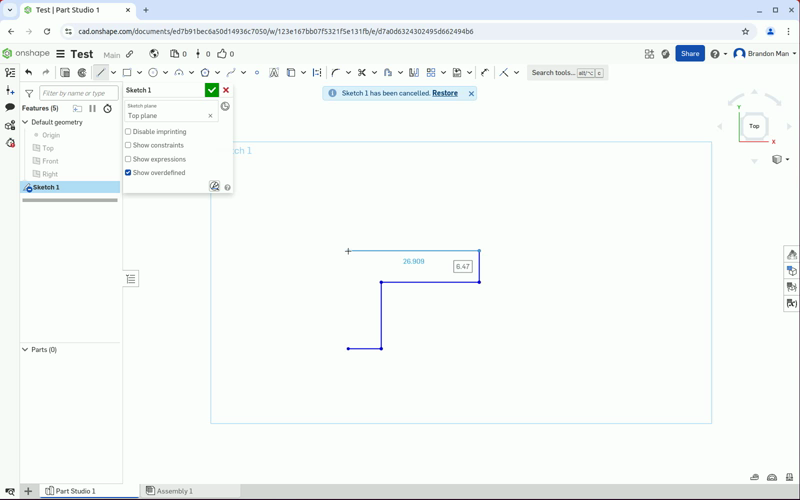
key_up(shift)
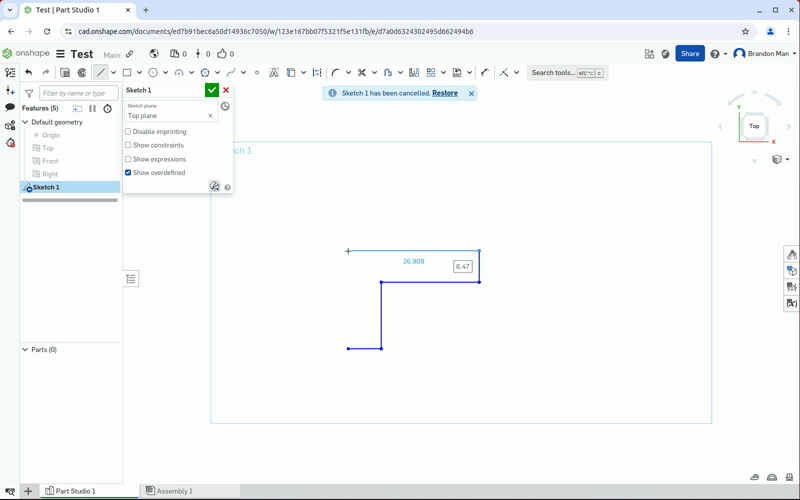
key_down(shift)
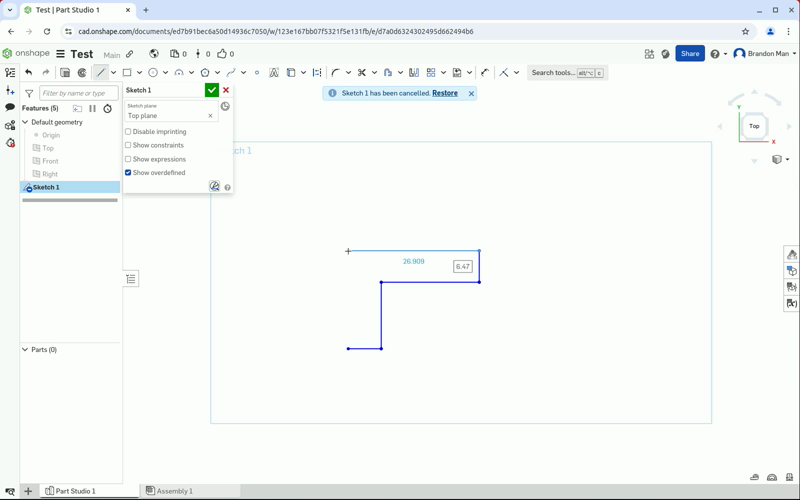
mouse_move(348, 348)
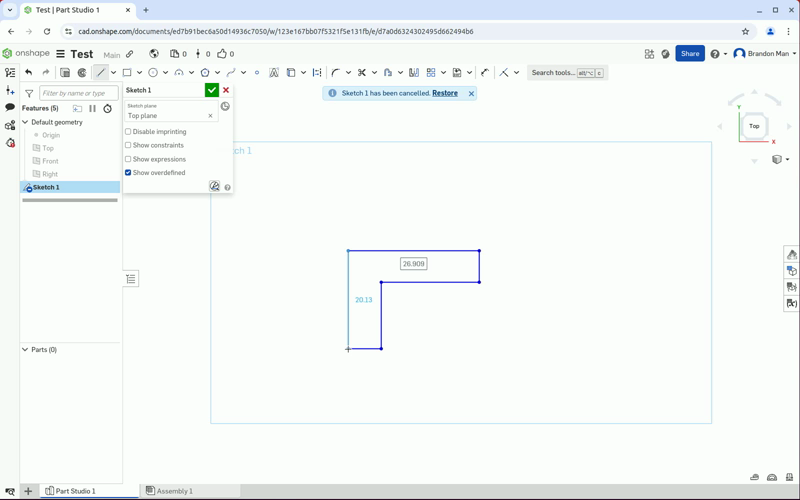
key_up(shift)
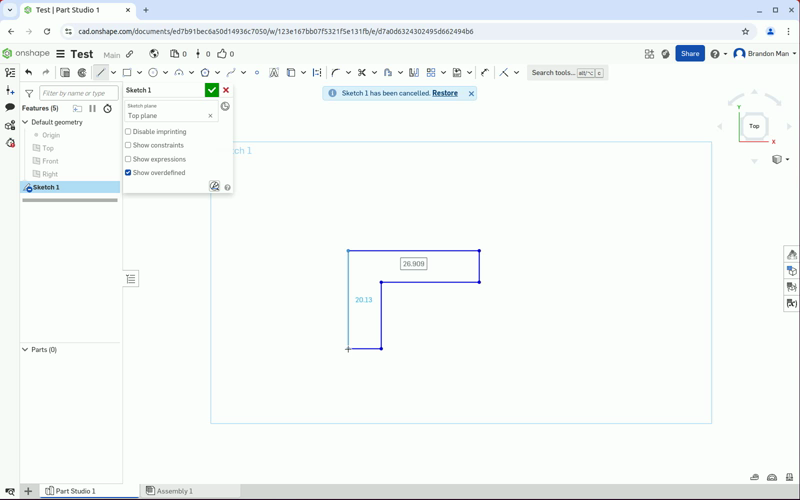
click(348, 348)
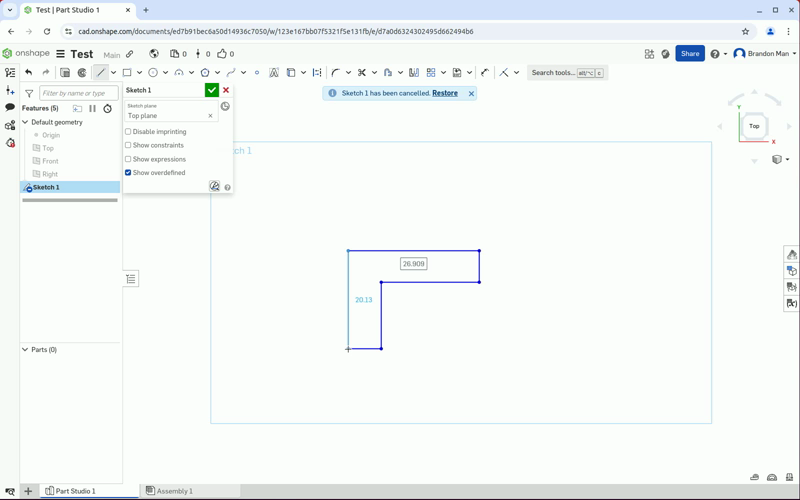
key(esc)
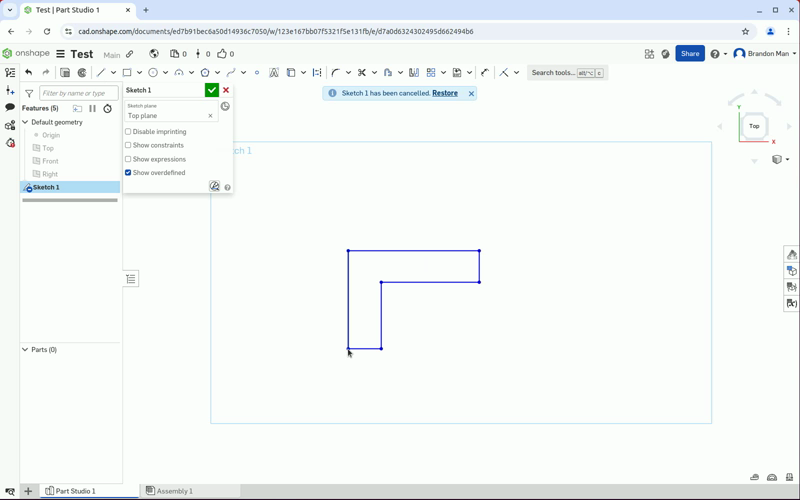
mouse_move(430, 269)
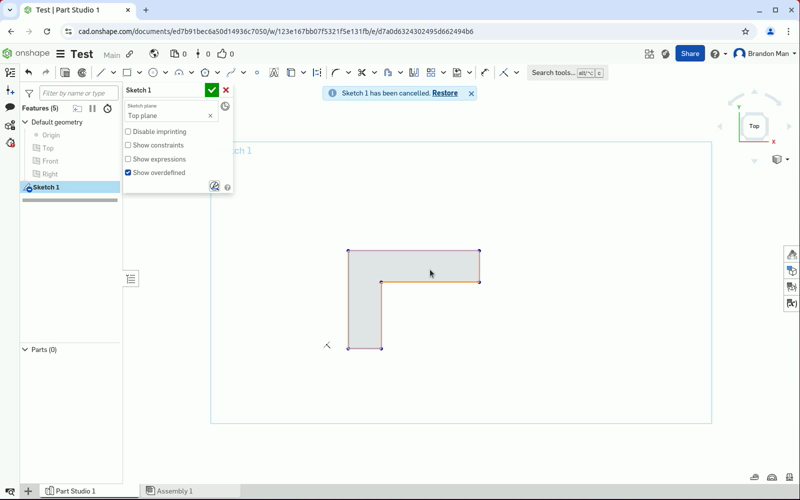
click(430, 269)
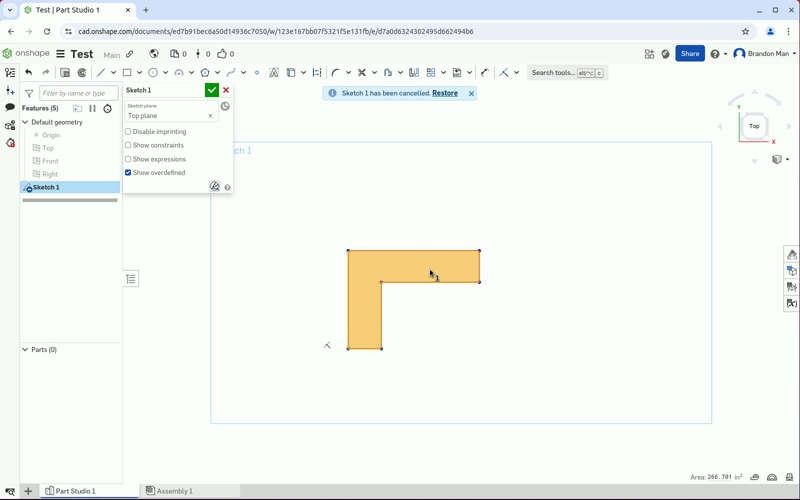
mouse_move(73, 352)
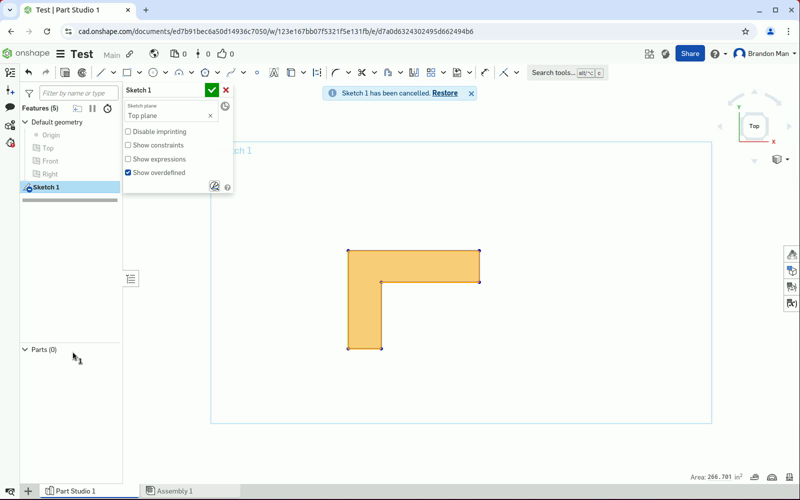
key(shift+y)
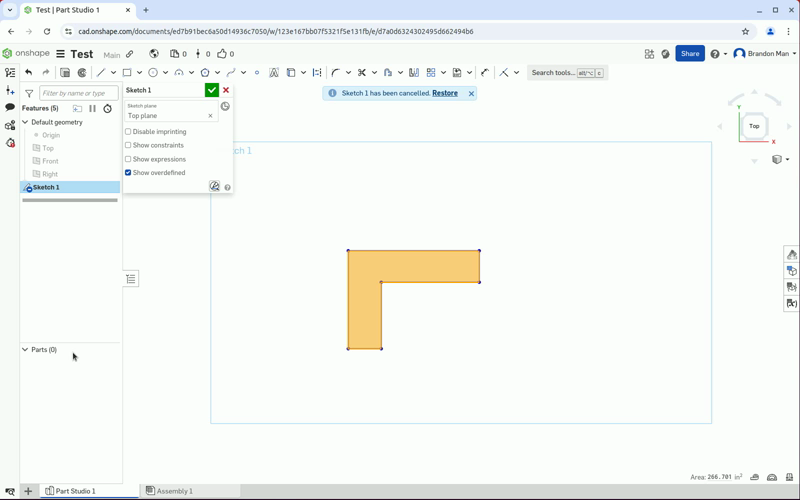
key(shift+e)
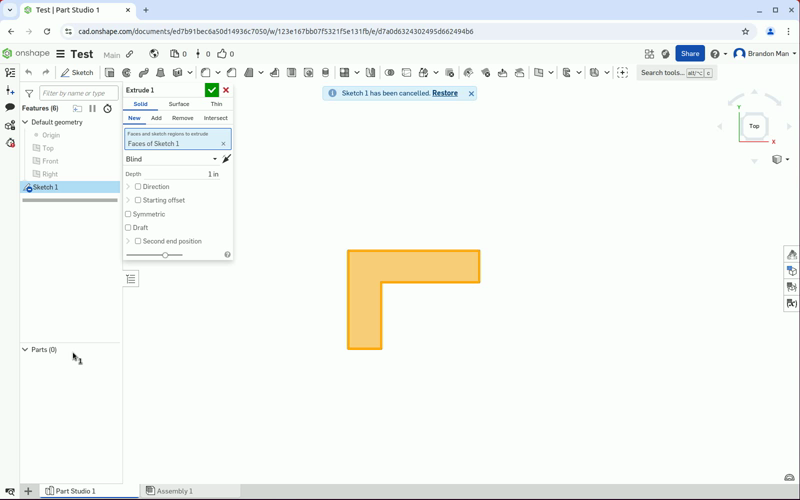
mouse_move(143, 106)
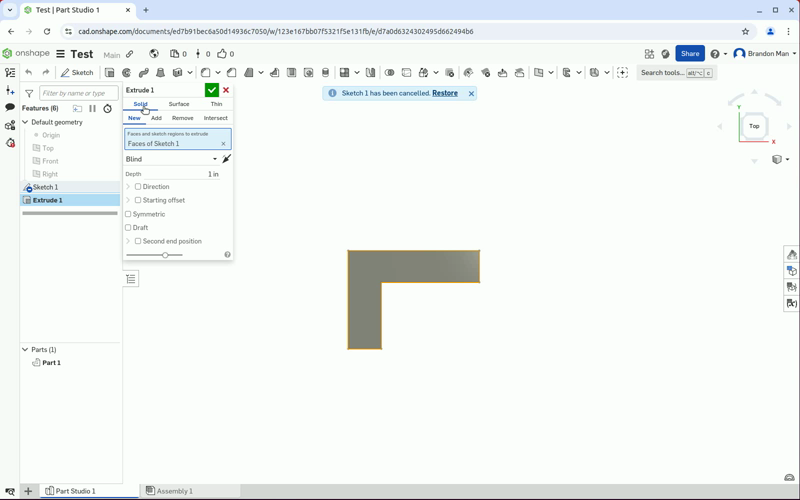
click(143, 106)
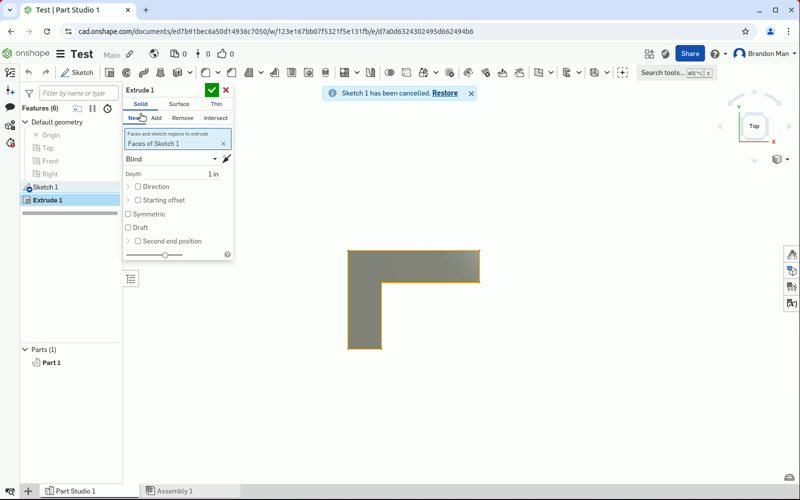
mouse_move(137, 120)
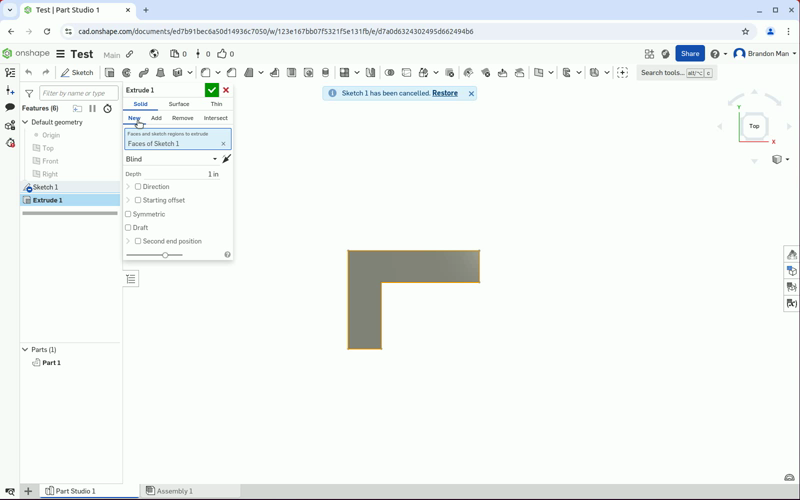
click(137, 120)
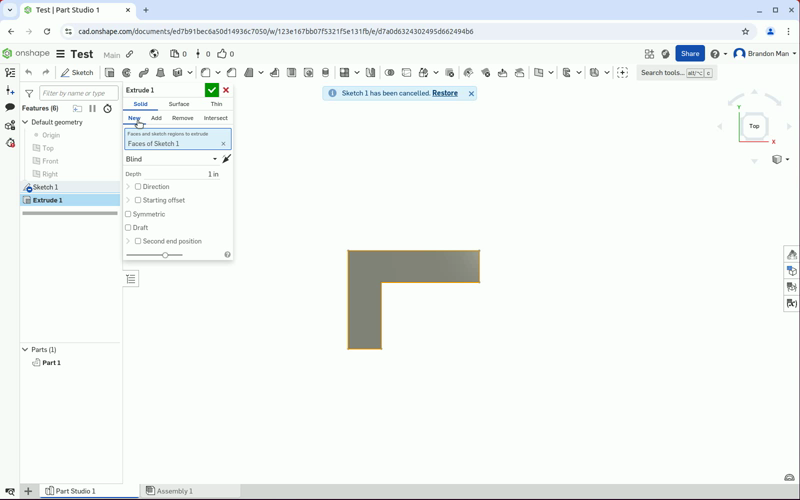
key(tab, 4)
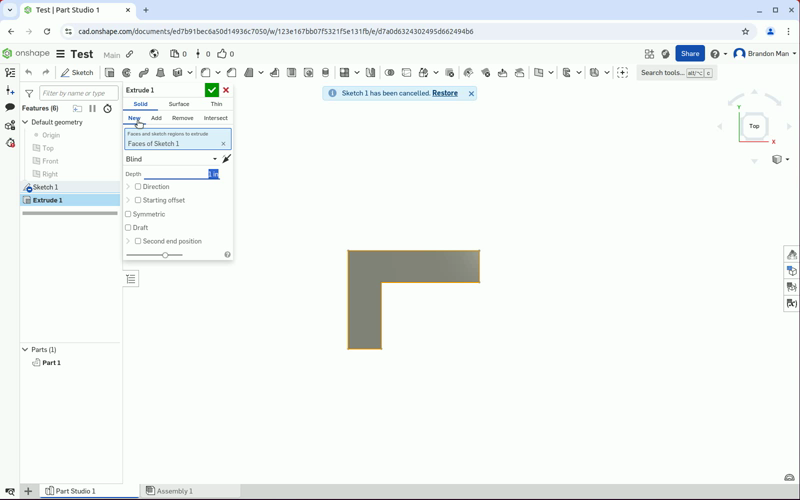
text(6.74)
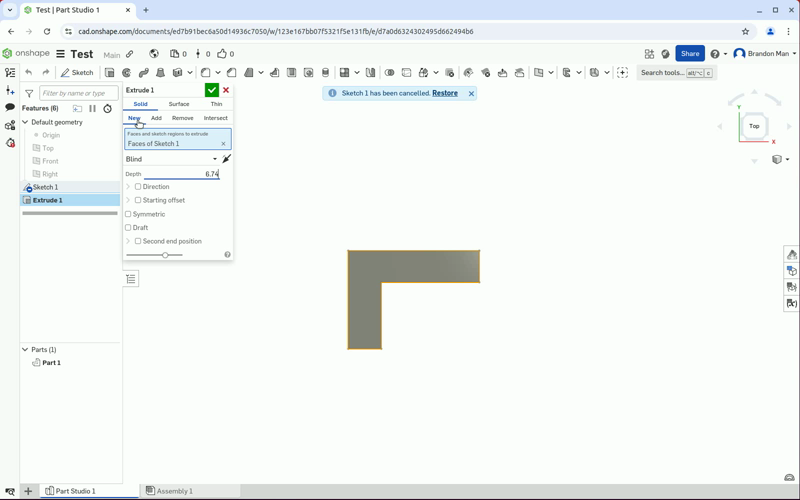
key(enter)
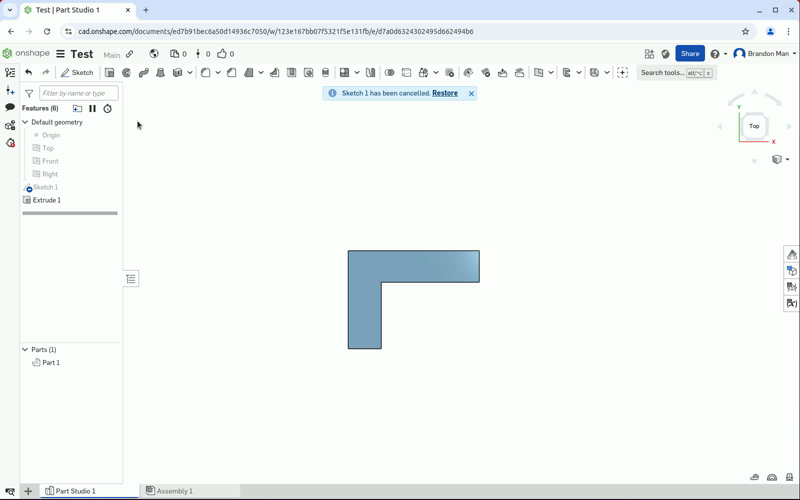
key(shift+h)
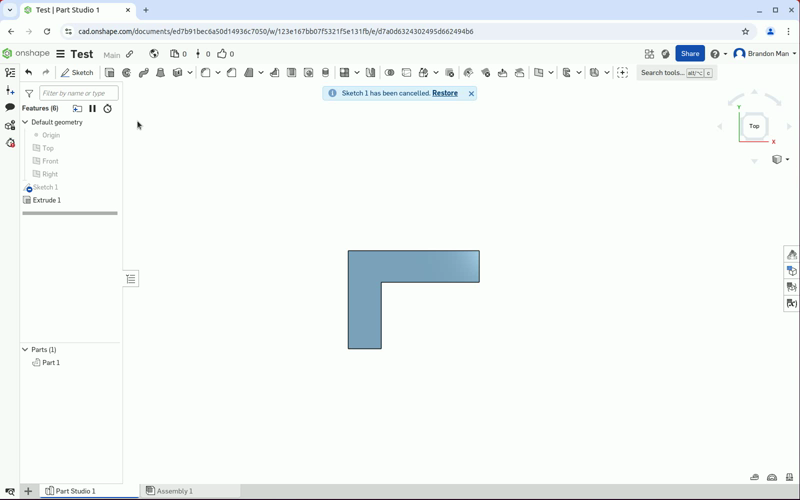
key(shift+h)
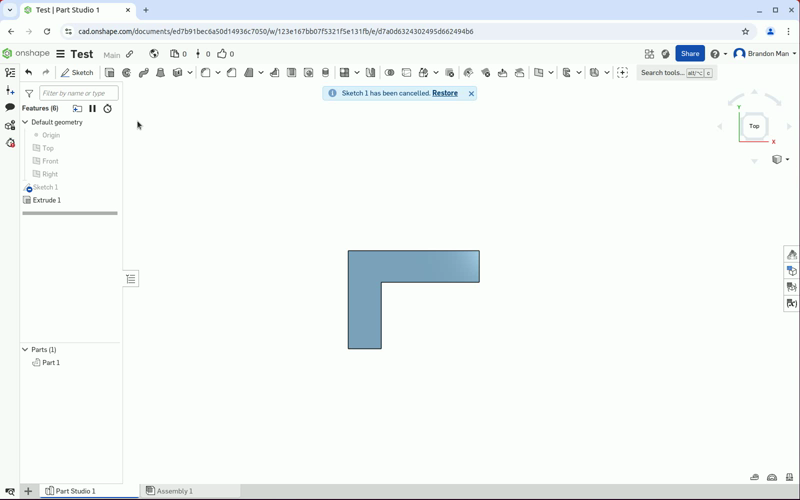
mouse_move(73, 189)
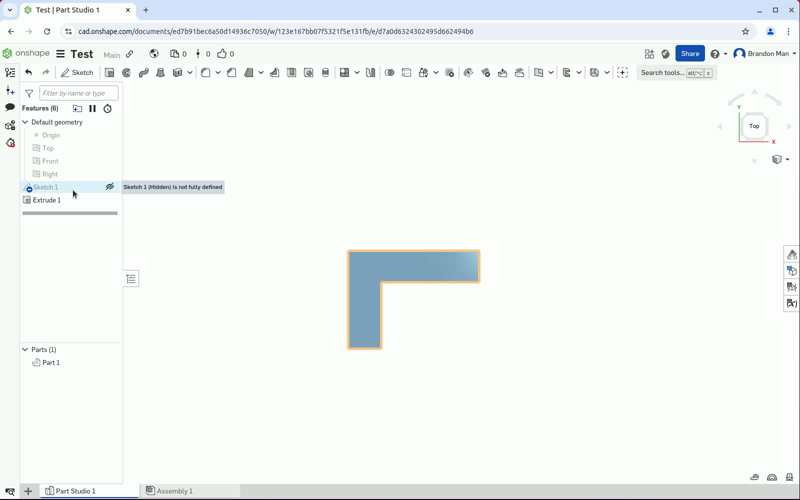
click(73, 189)
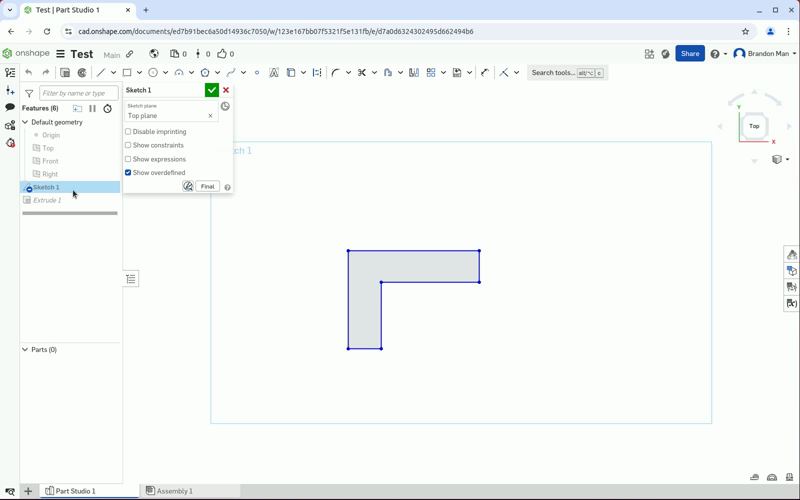
mouse_move(229, 92)
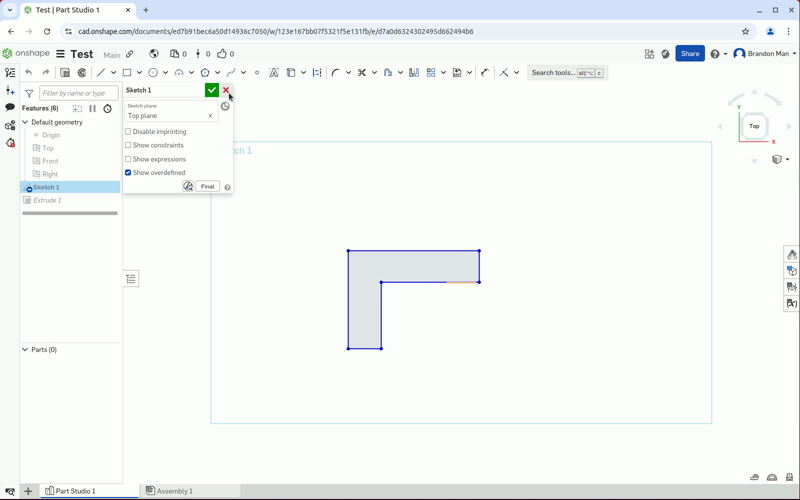
click(229, 92)
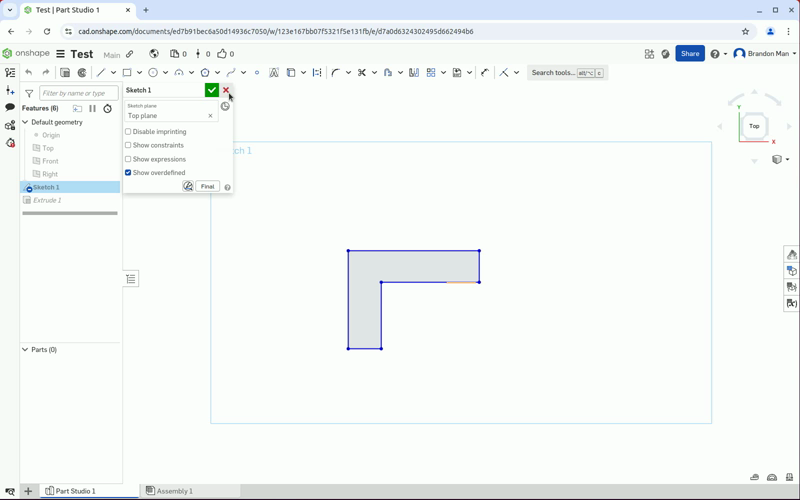
key(shift+s)
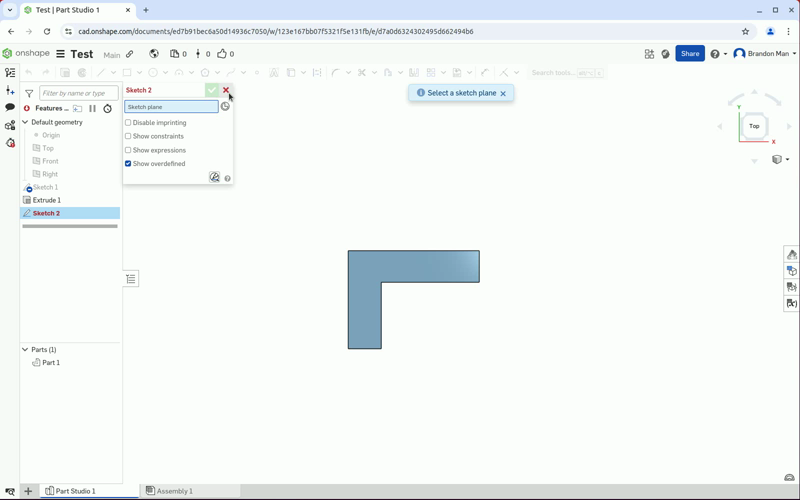
mouse_move(73, 150)
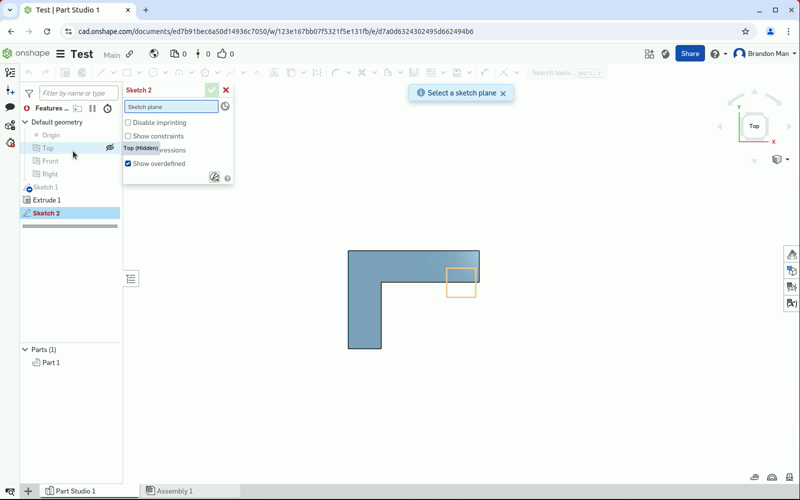
click(73, 150)
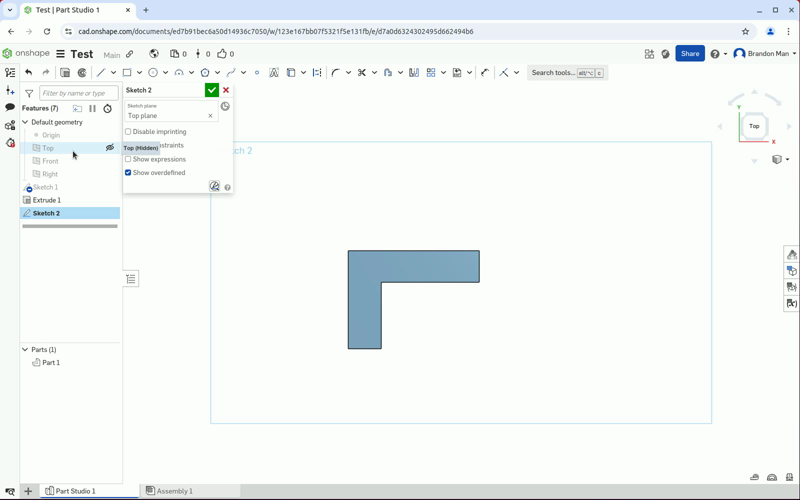
mouse_move(73, 352)
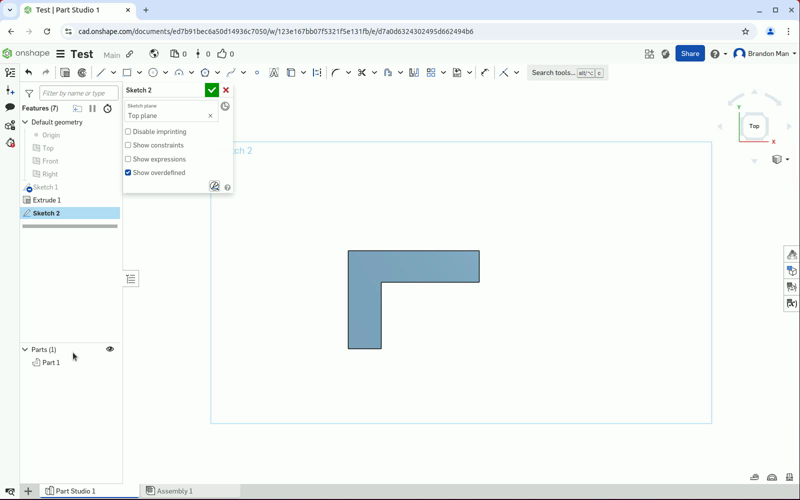
key(y)
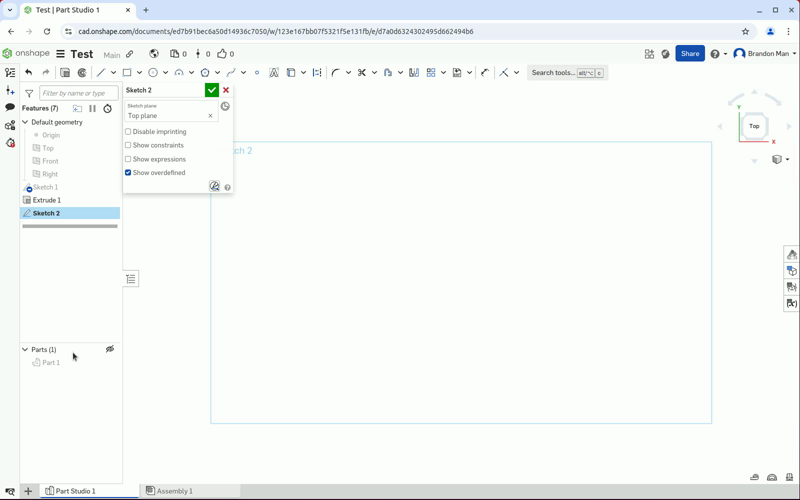
key(l)
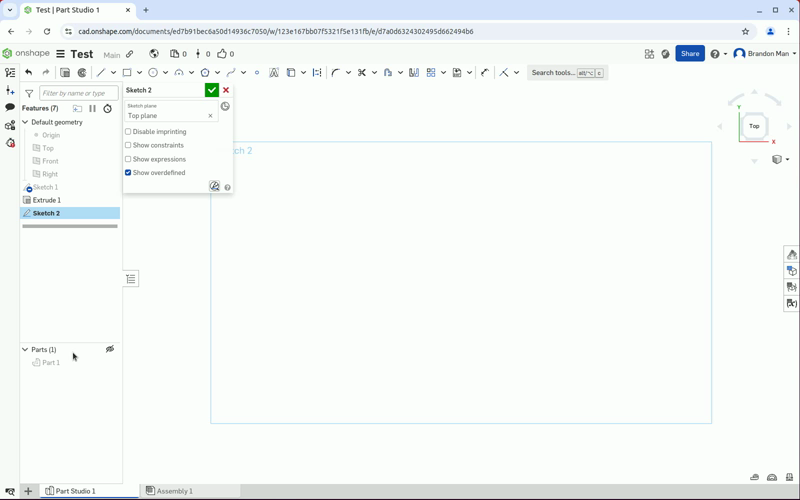
key_down(shift)
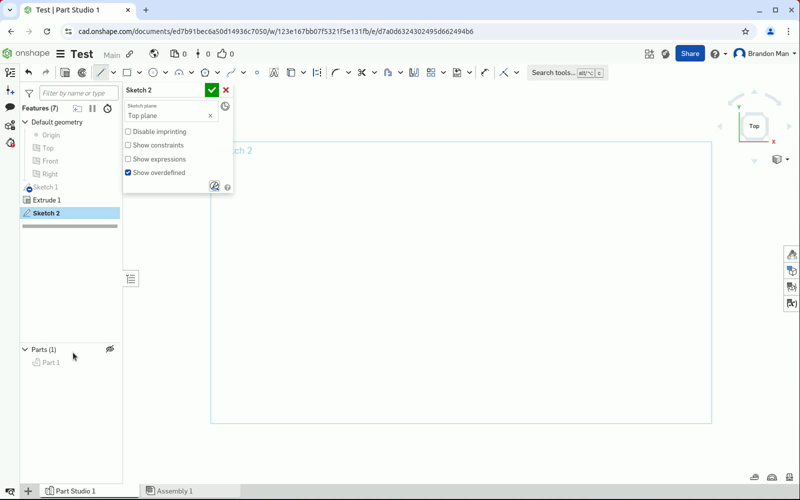
mouse_move(479, 282)
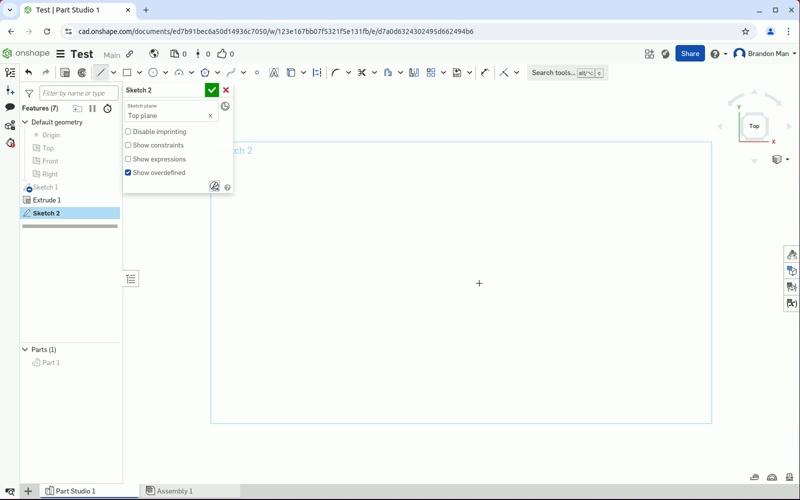
click(479, 282)
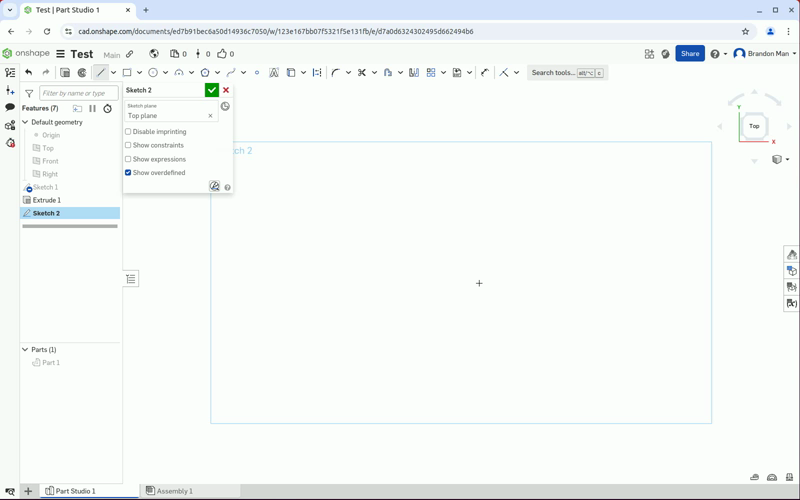
key_up(shift)
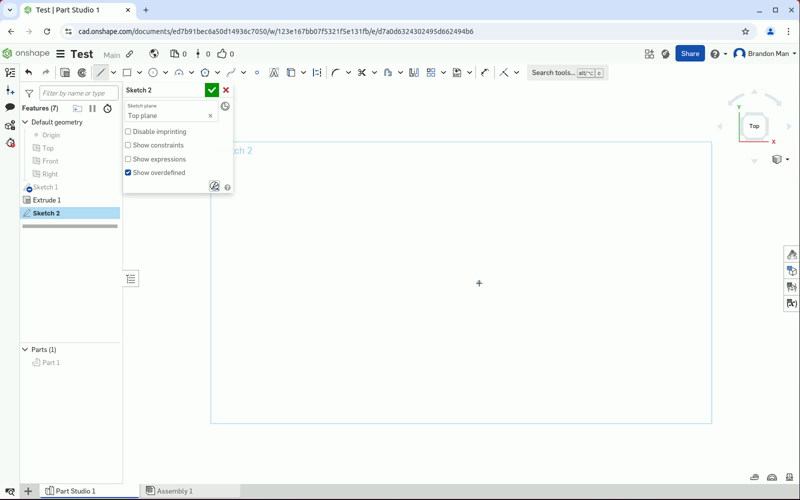
key_down(shift)
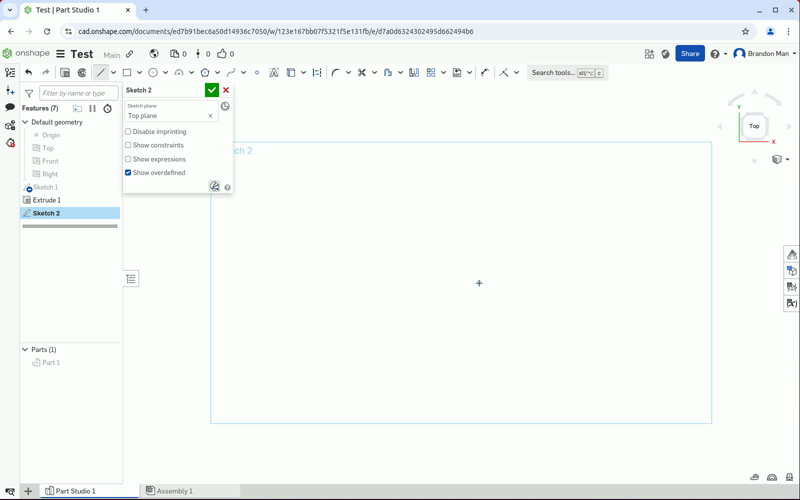
mouse_move(545, 282)
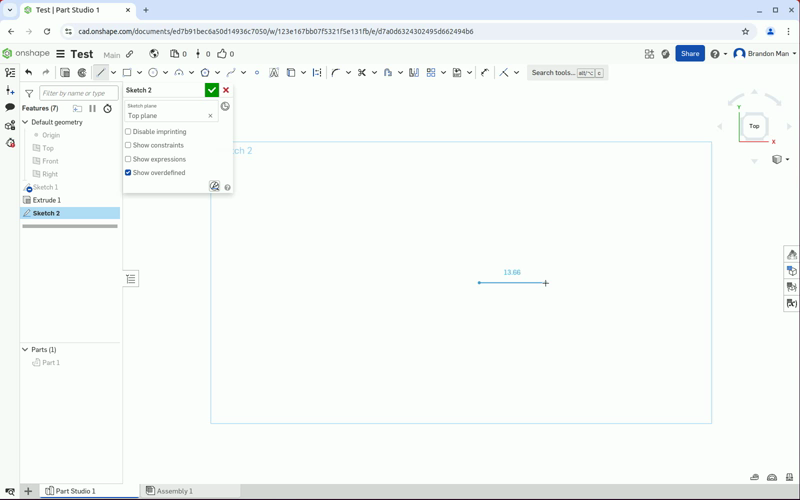
click(545, 282)
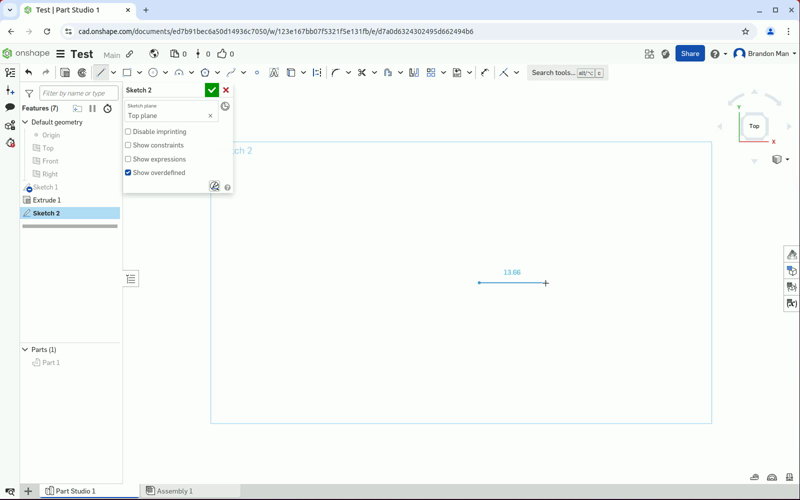
key_up(shift)
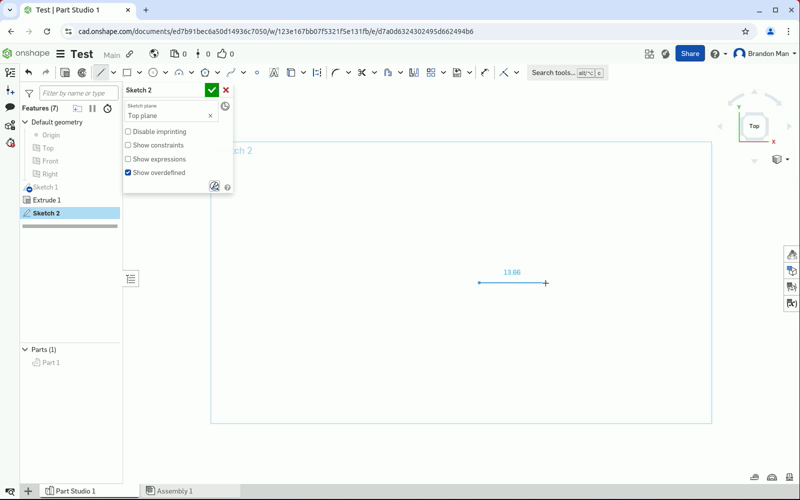
key_down(shift)
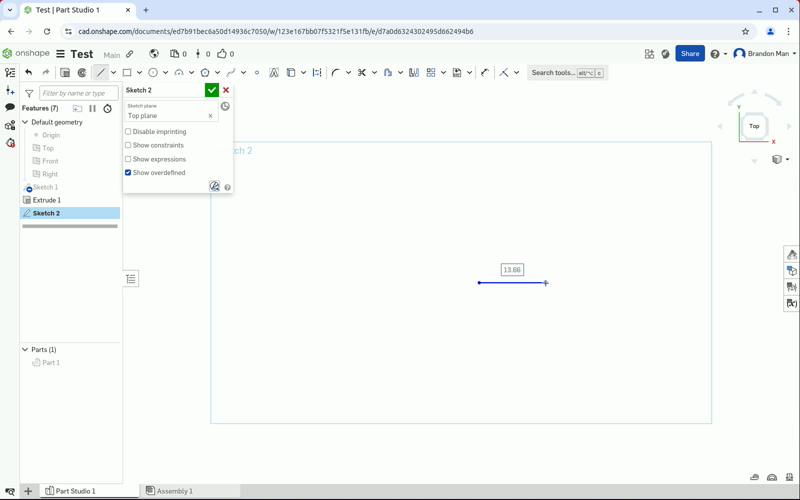
mouse_move(575, 282)
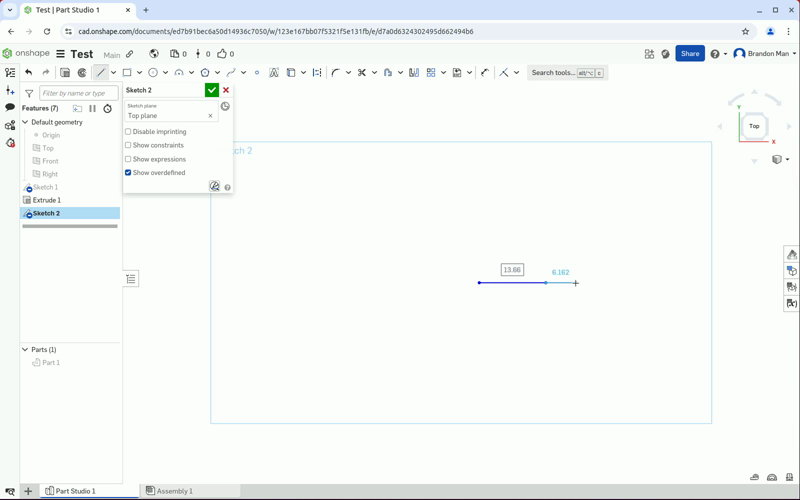
mouse_move(545, 249)
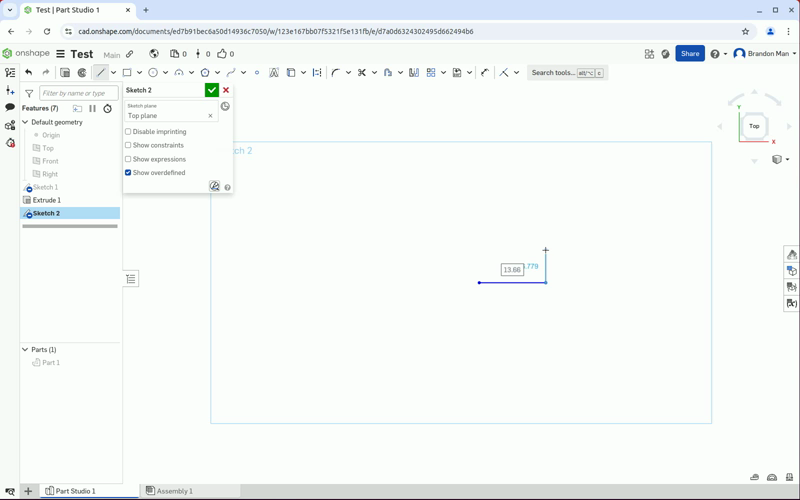
click(545, 249)
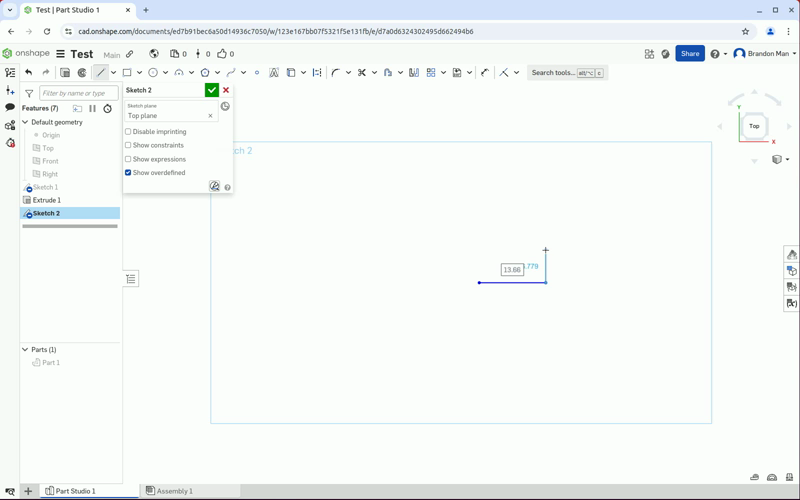
key_up(shift)
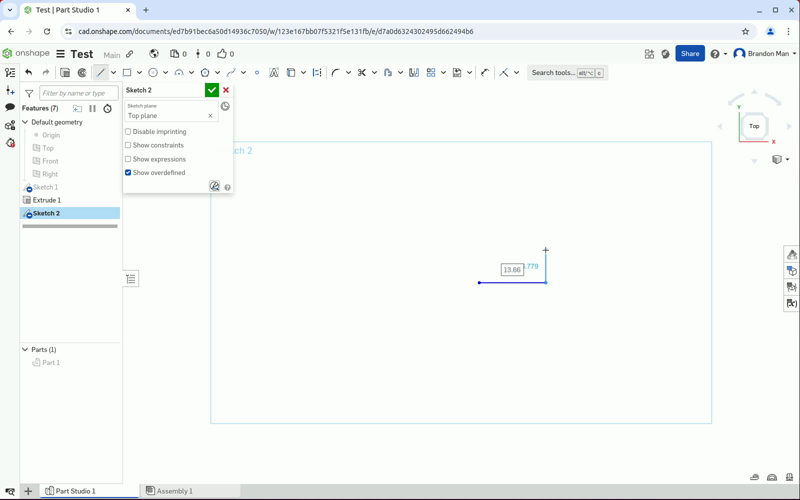
key_down(shift)
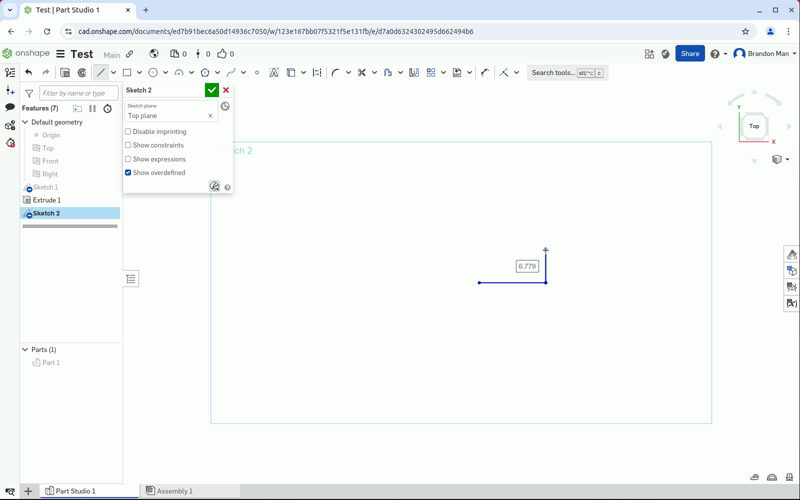
mouse_move(479, 249)
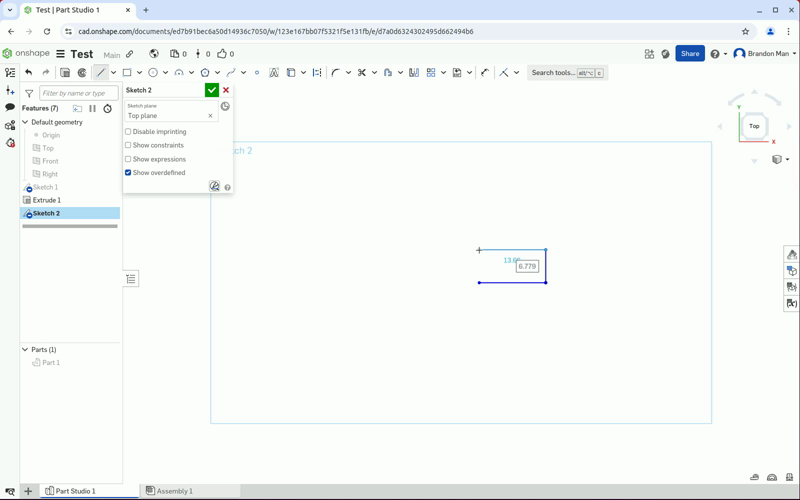
click(479, 249)
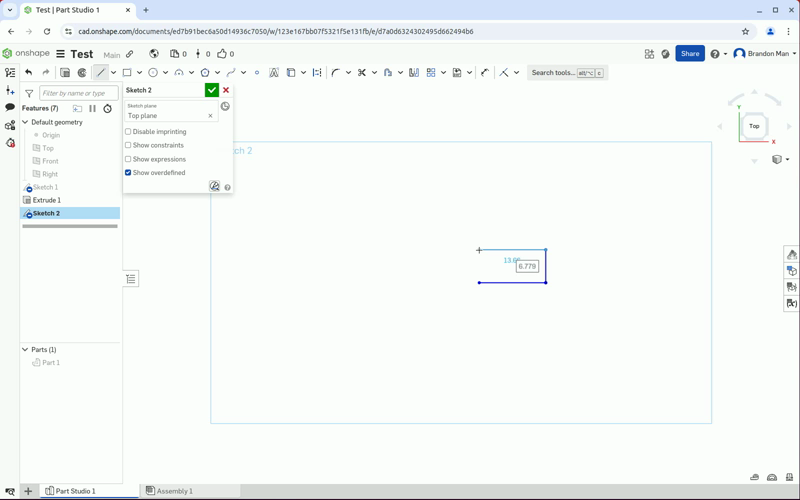
key_up(shift)
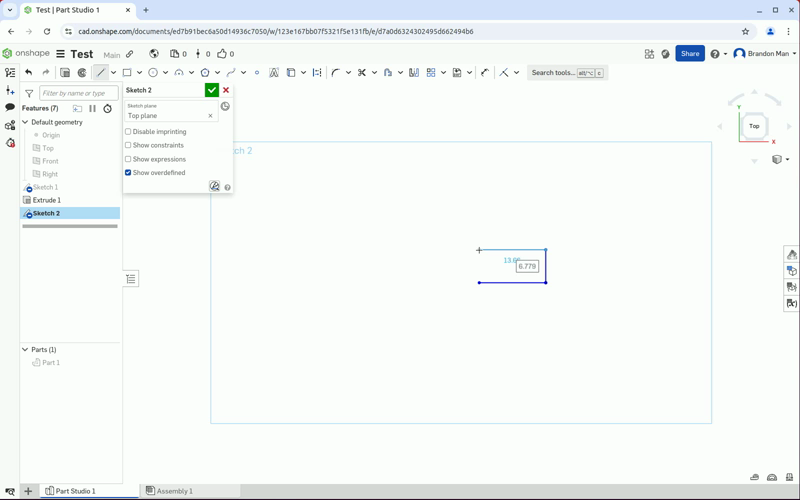
mouse_move(509, 249)
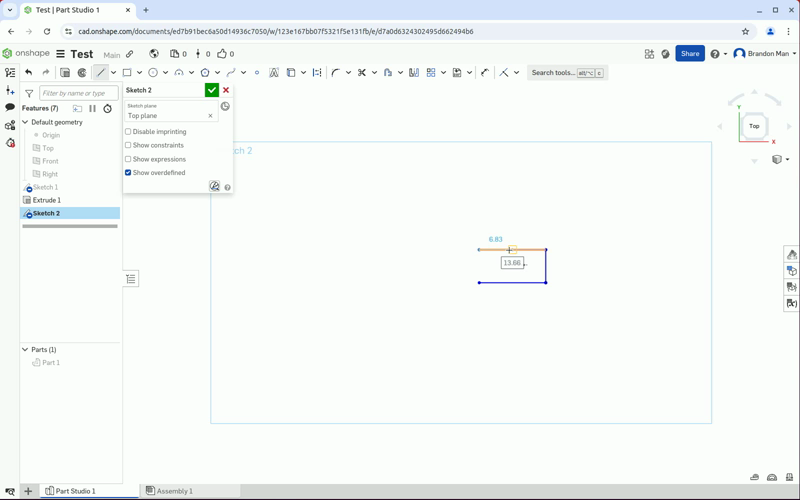
key_down(shift)
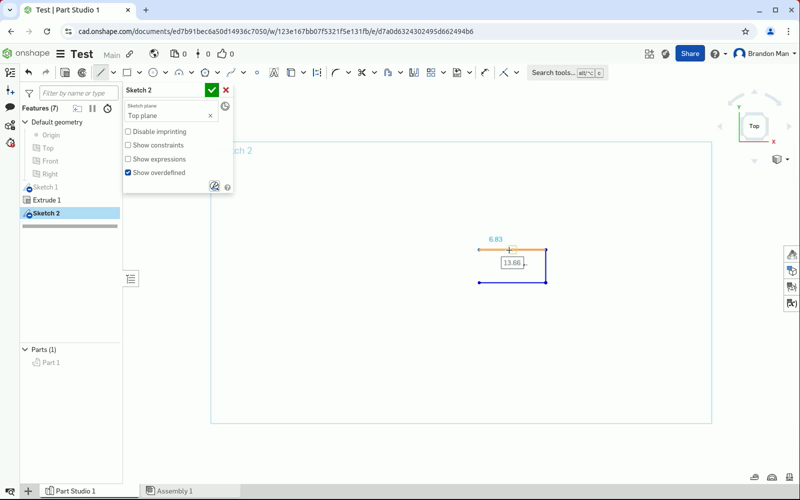
mouse_move(479, 282)
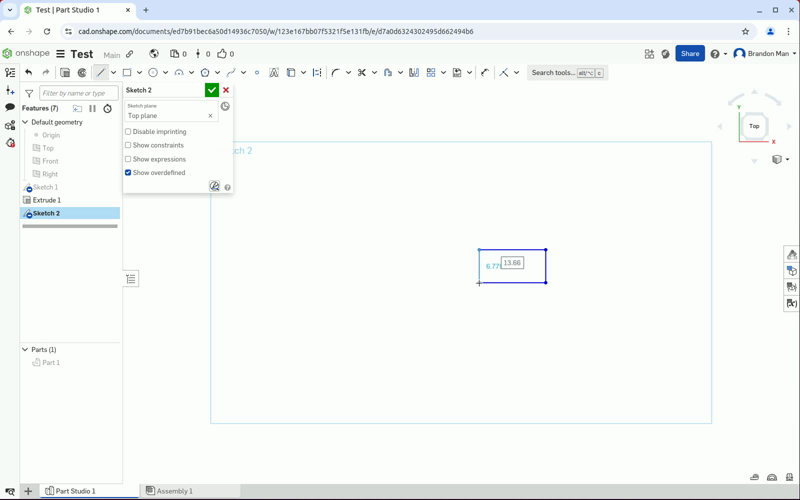
key_up(shift)
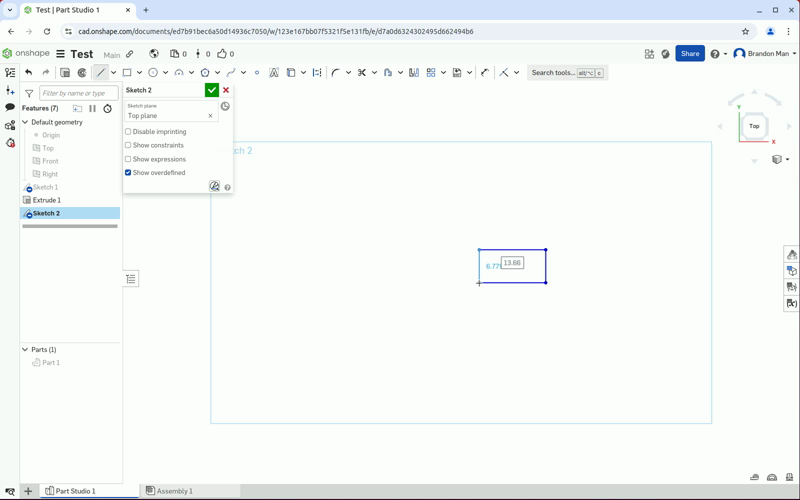
click(479, 282)
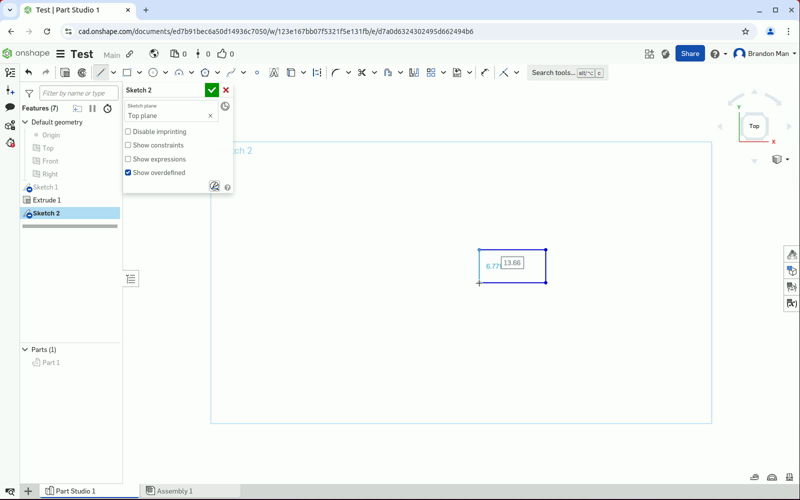
key(esc)
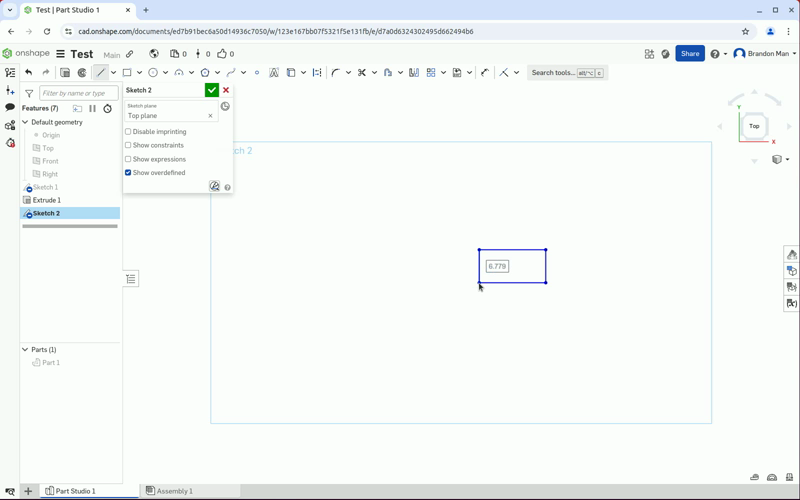
mouse_move(481, 276)
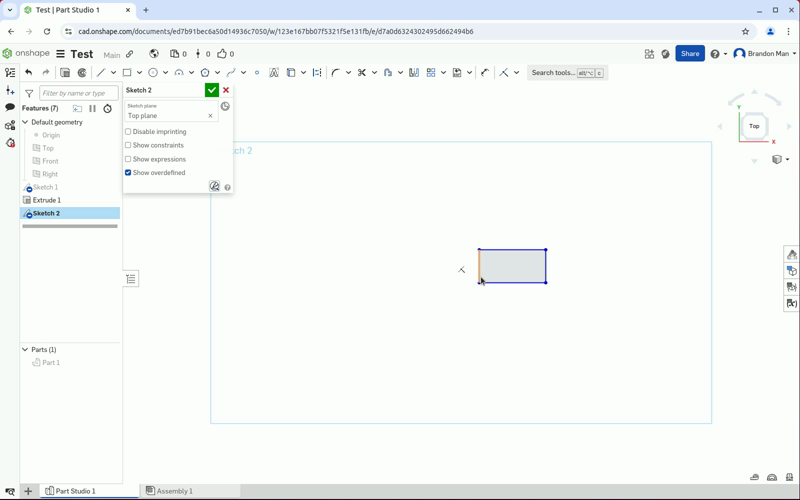
click(481, 276)
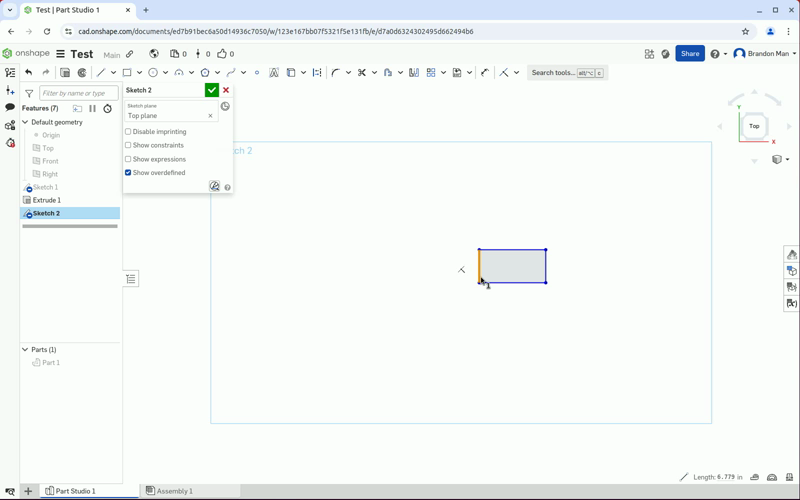
mouse_move(73, 352)
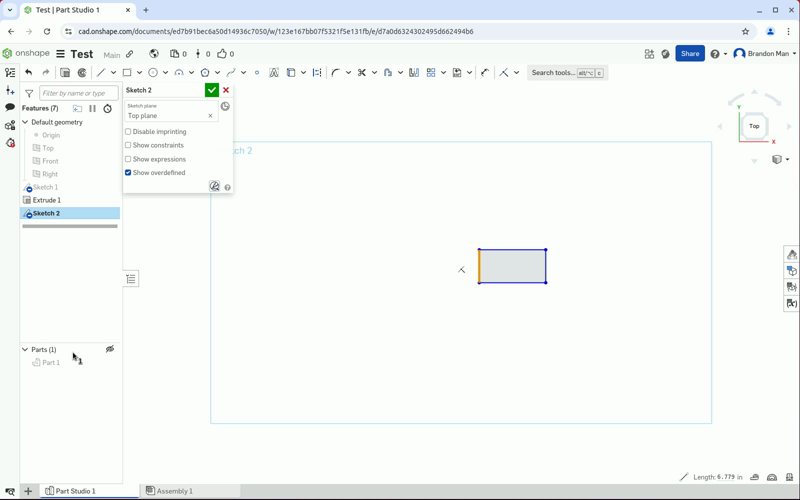
key(shift+y)
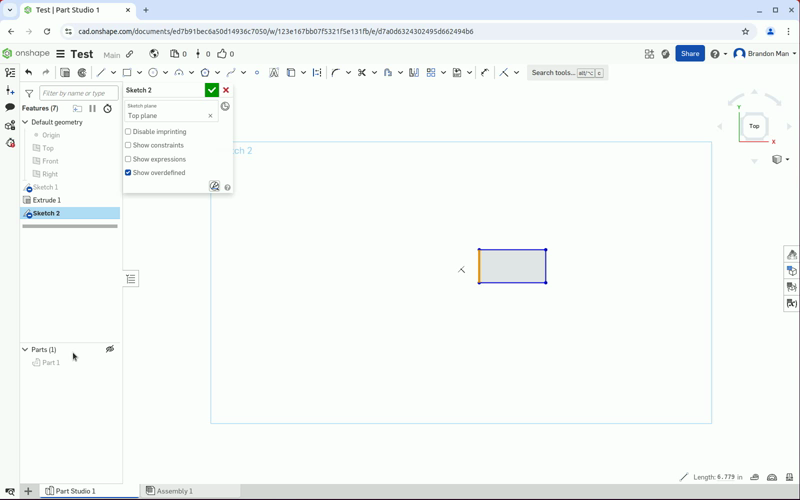
key(shift+e)
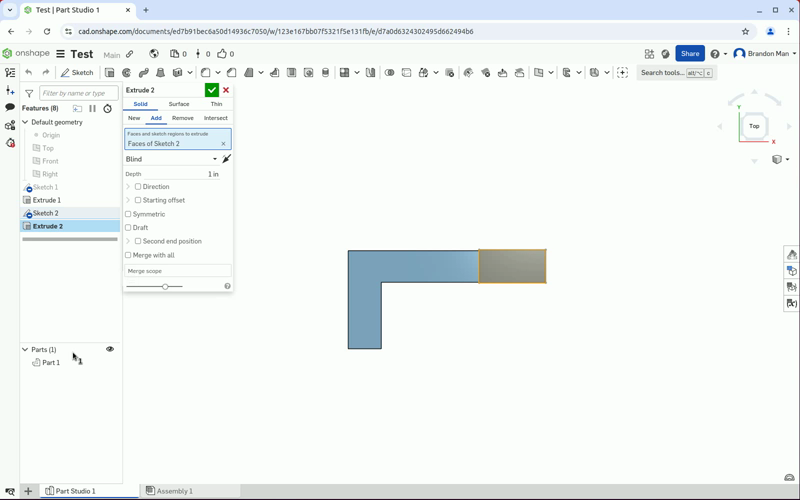
mouse_move(143, 106)
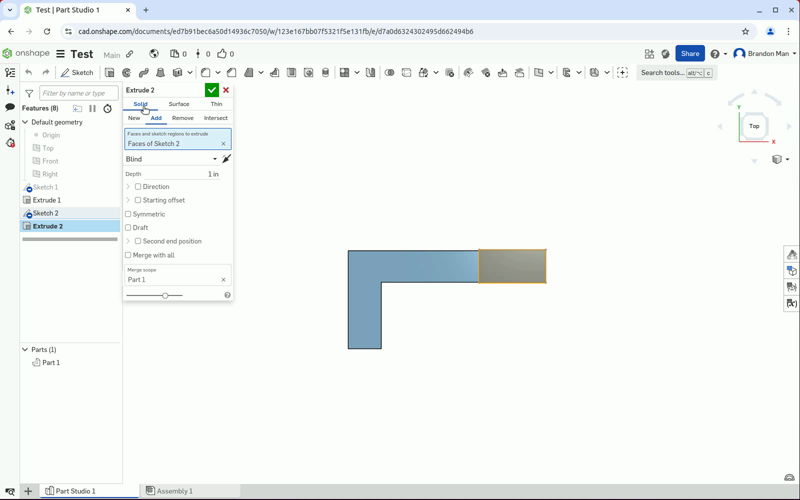
click(143, 106)
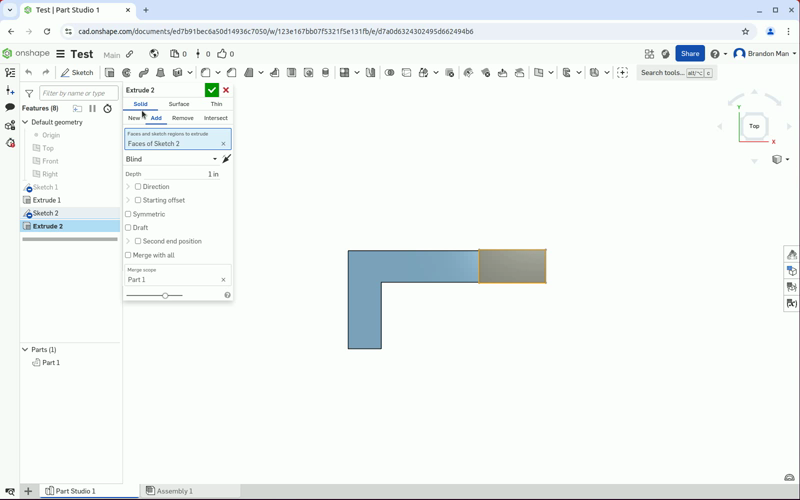
mouse_move(137, 120)
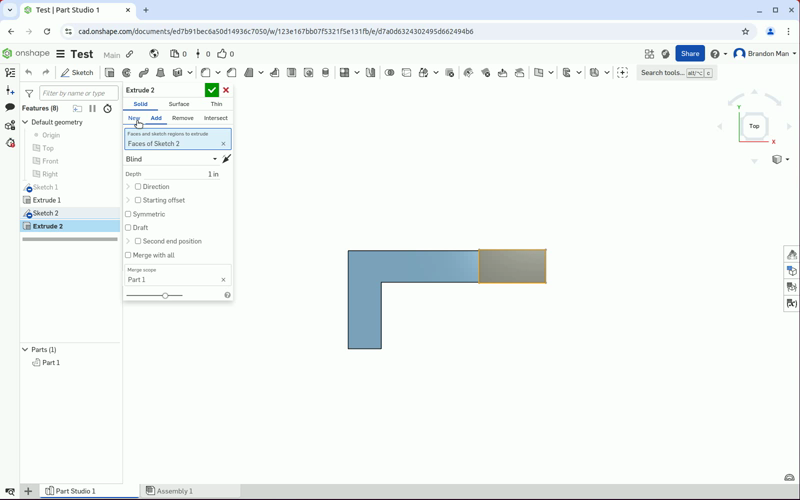
click(137, 120)
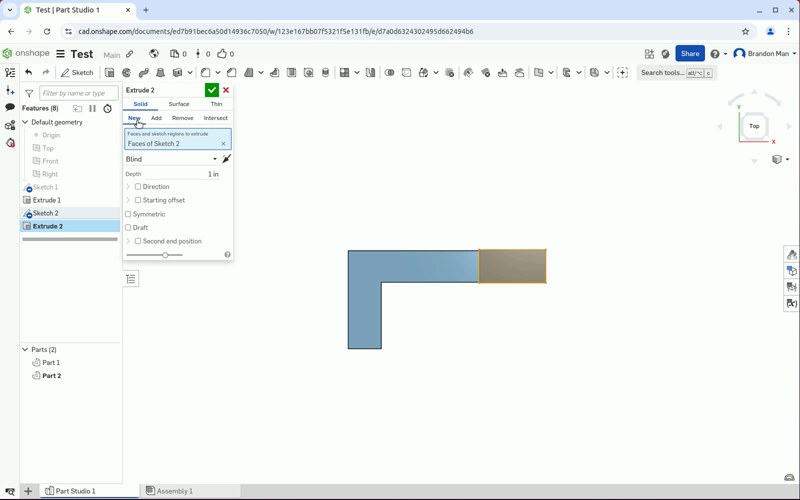
key(tab, 4)
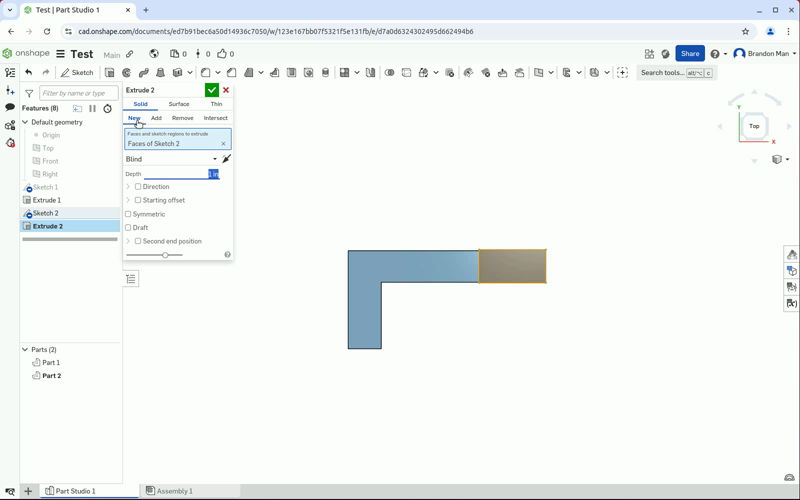
text(6.74)
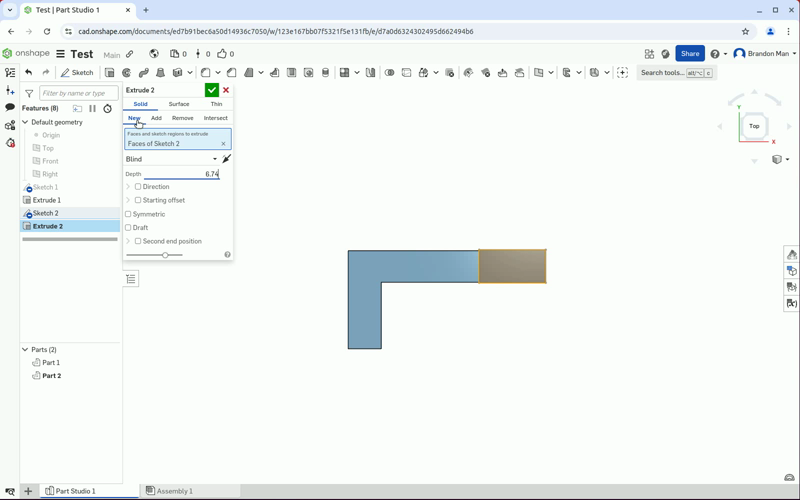
key(enter)
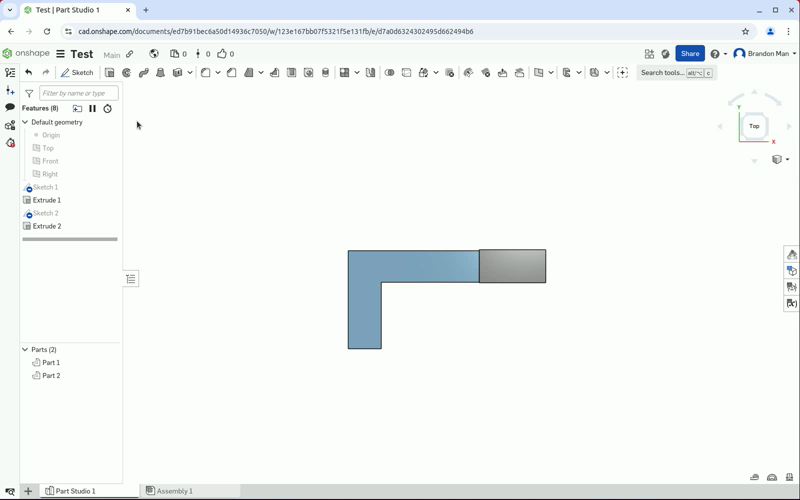
key(shift+h)
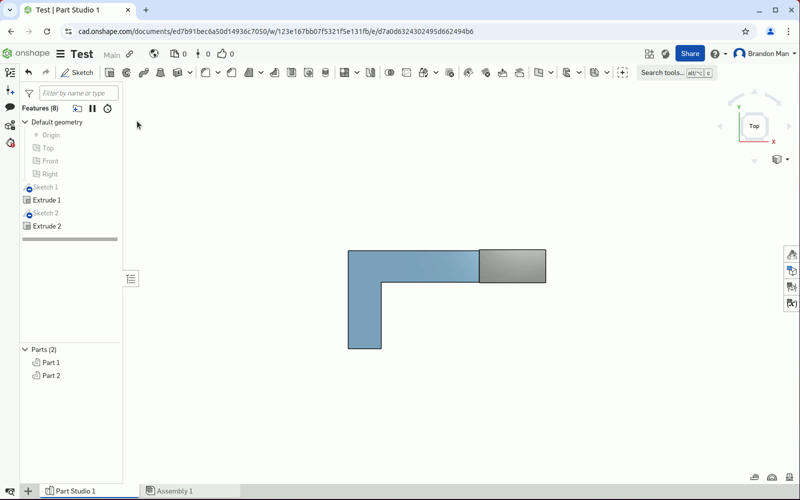
key(shift+h)
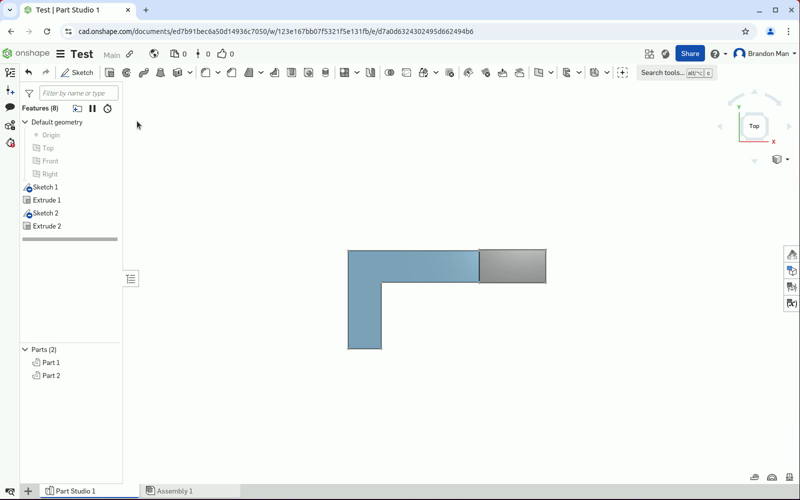
key(shift+7)
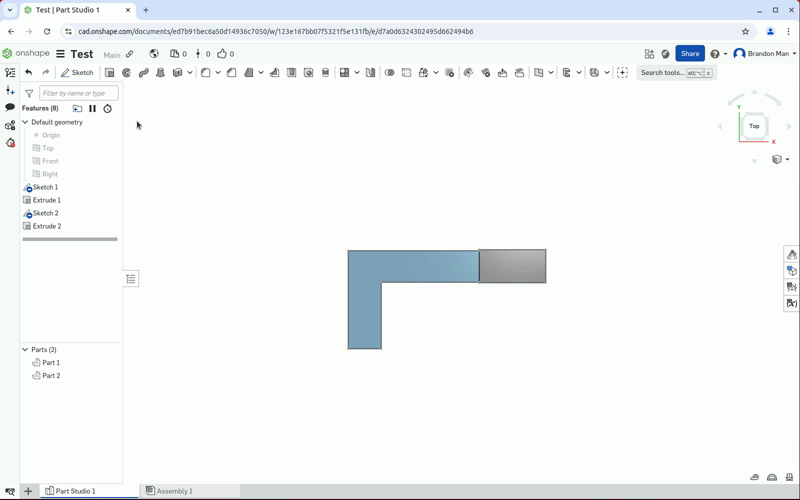
key(up, 3)
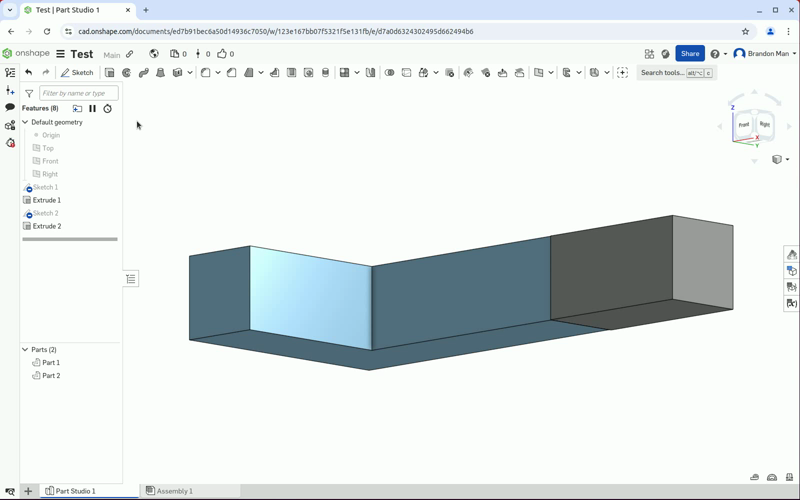
key(left, 3)
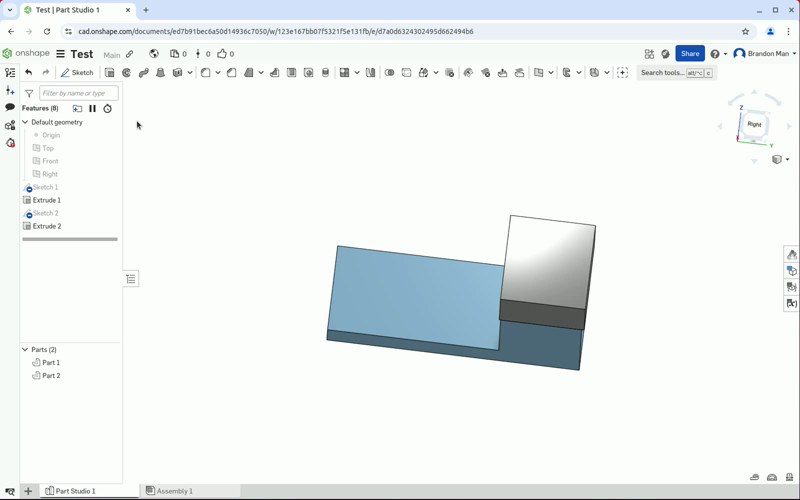
key(right, 3)
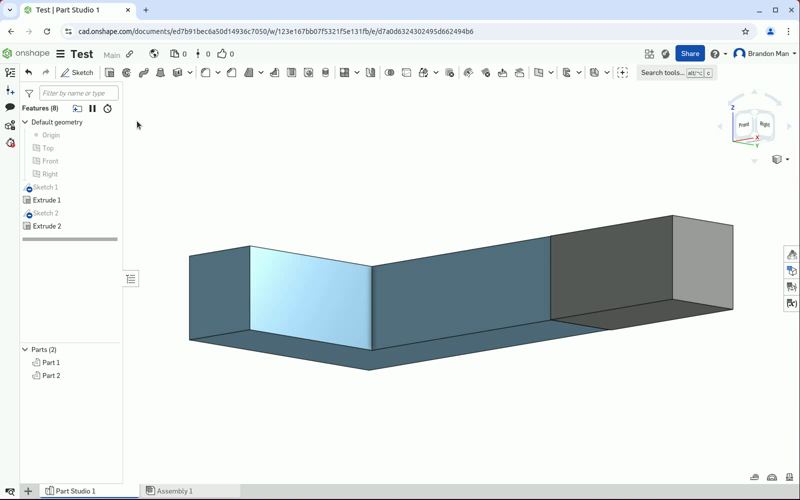
key(down, 3)
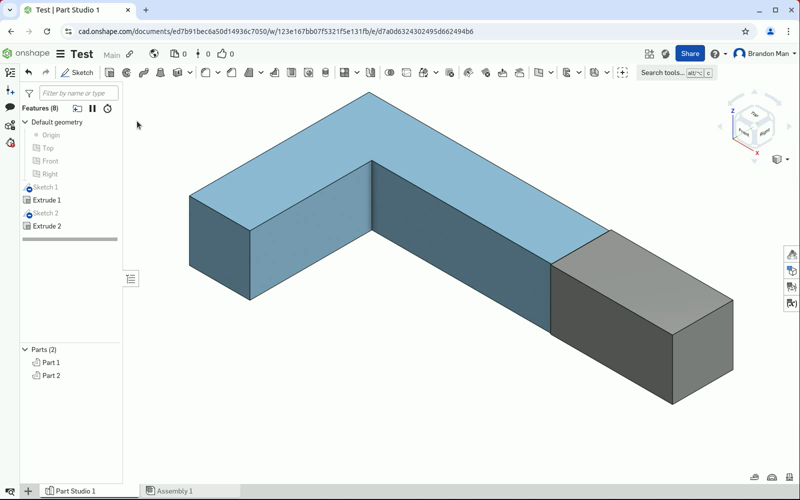
mouse_move(73, 189)
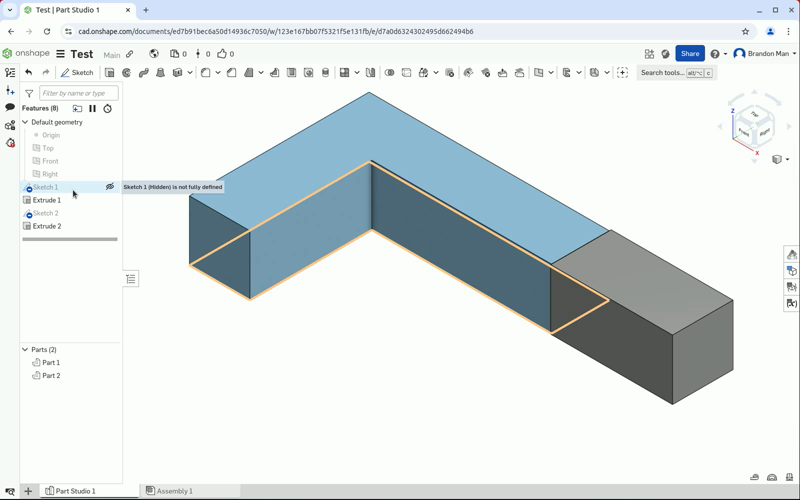
click(73, 189)